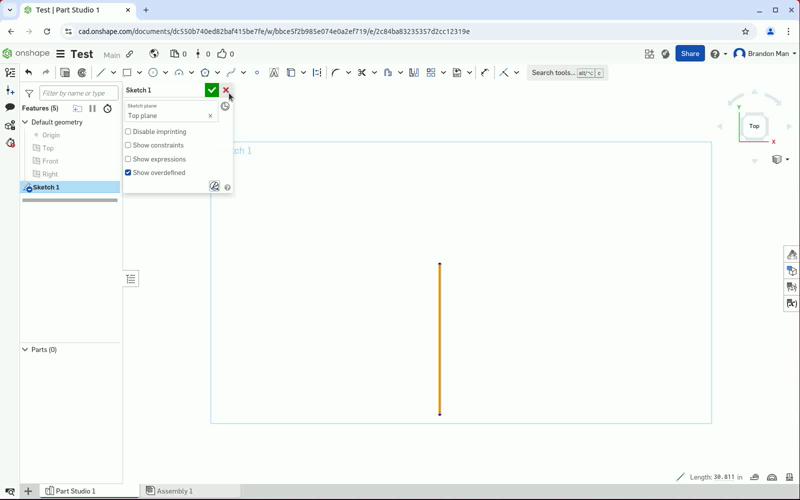
key(shift+h)
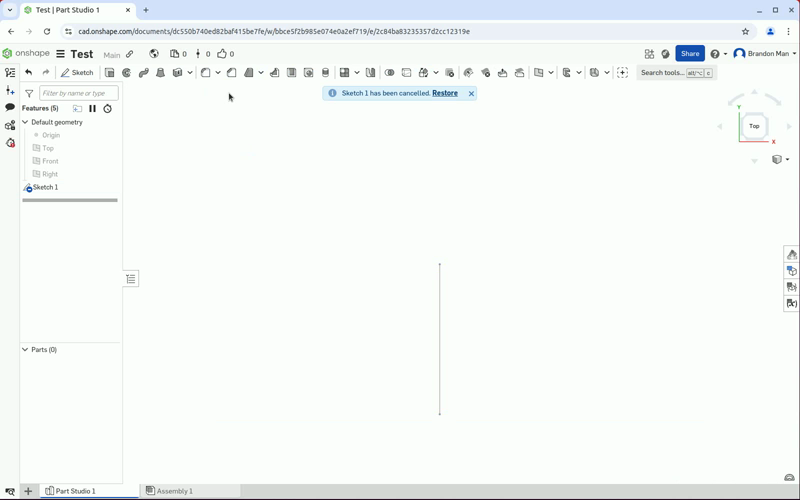
key(shift+s)
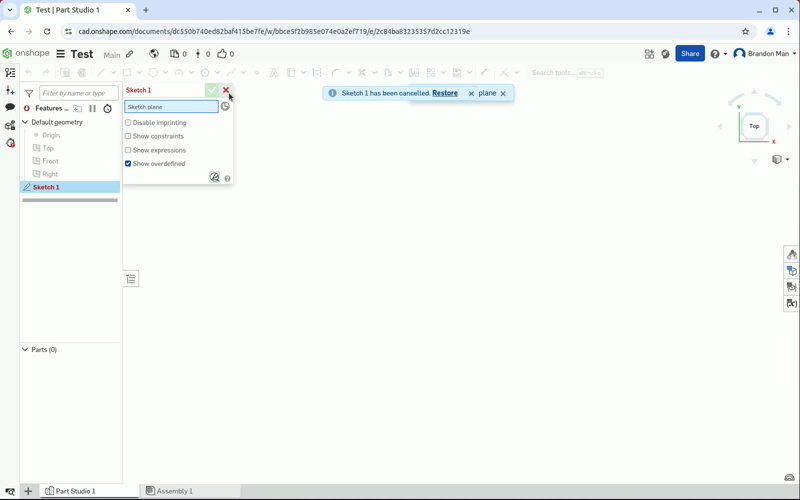
mouse_move(73, 150)
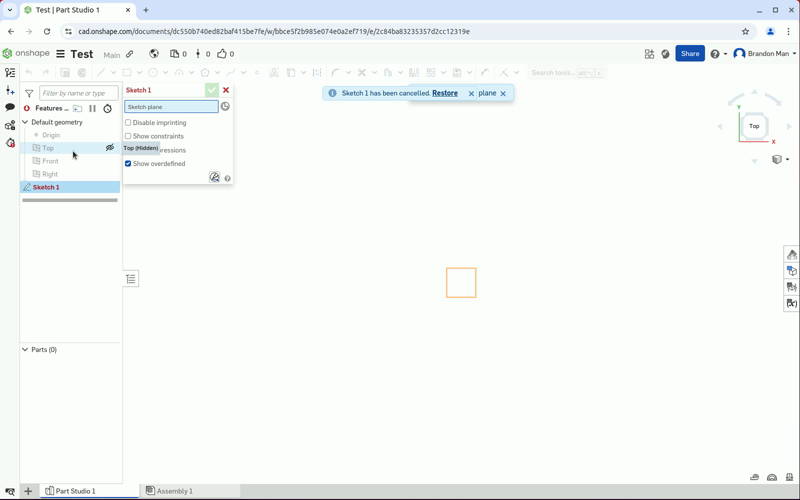
click(73, 150)
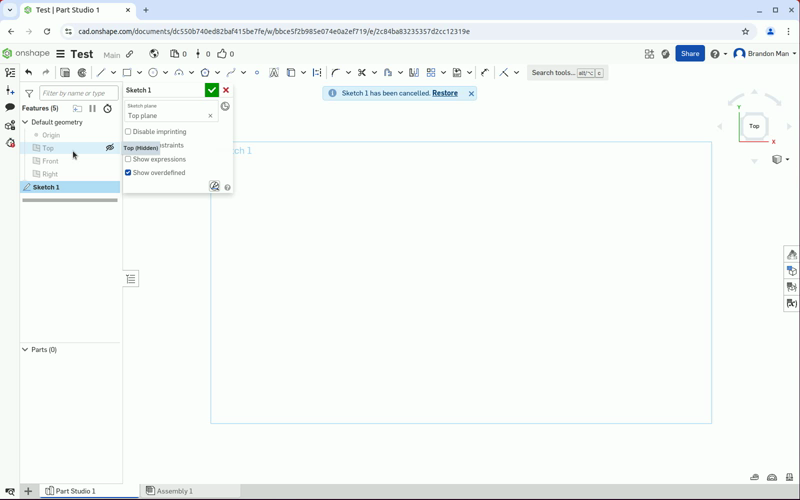
mouse_move(73, 352)
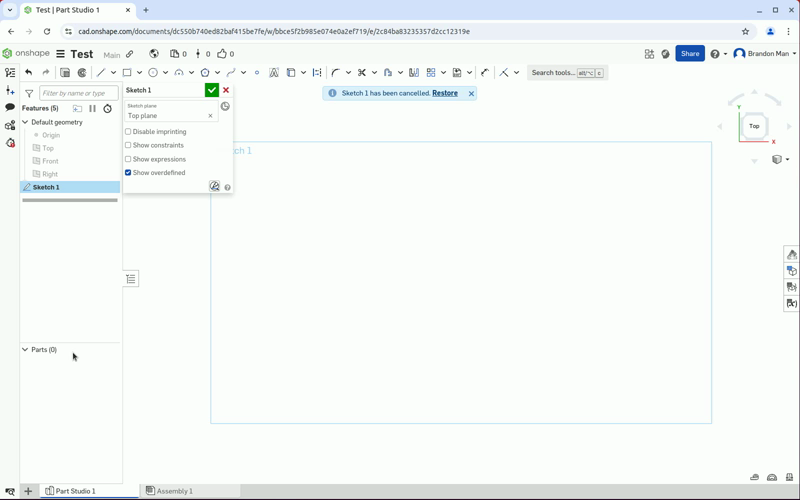
key(y)
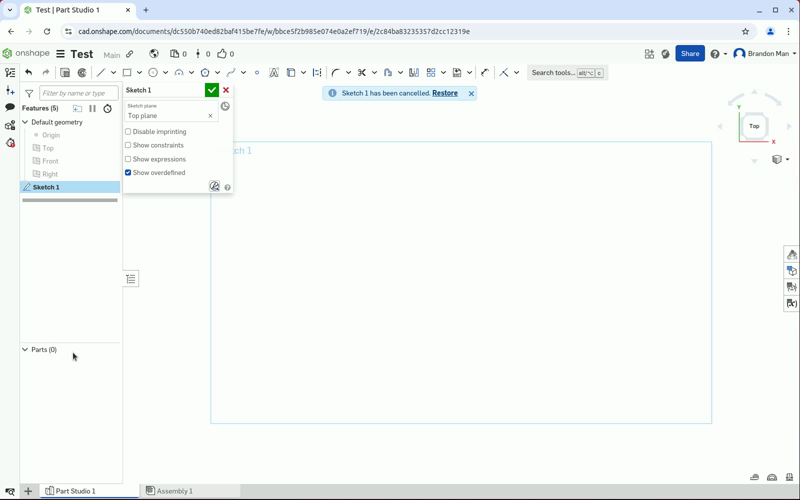
key(l)
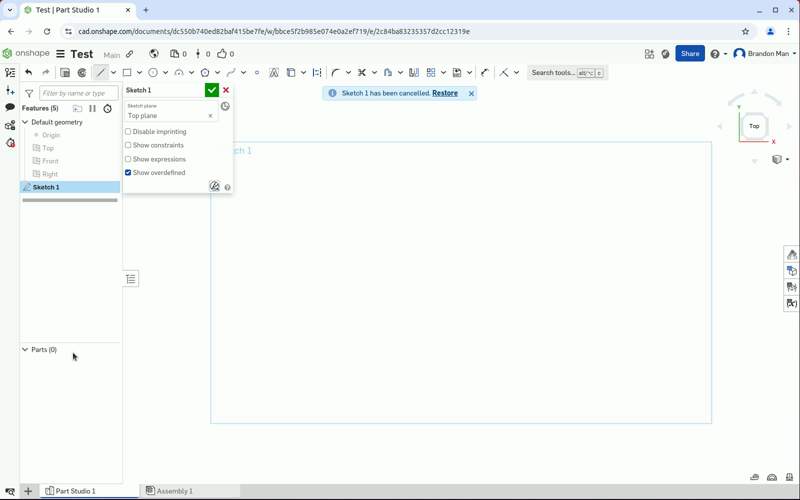
key_down(shift)
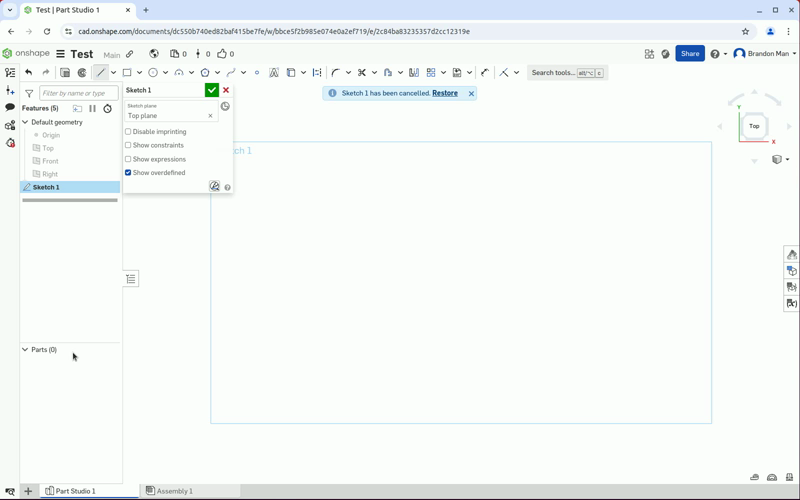
mouse_move(420, 318)
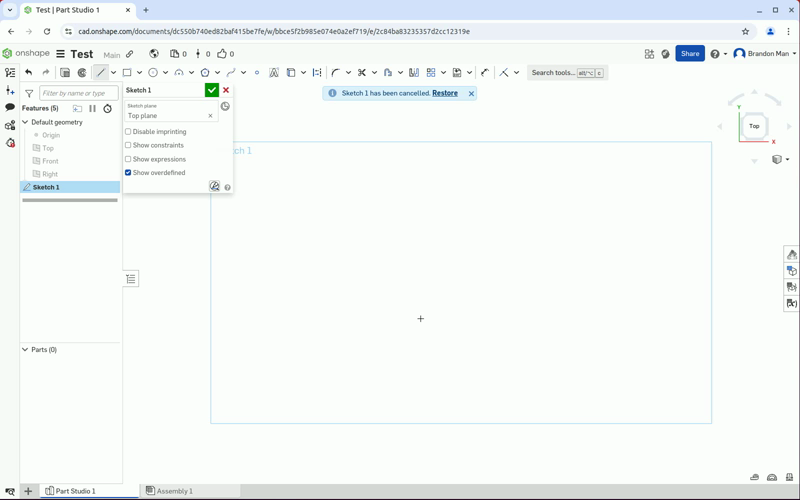
click(420, 318)
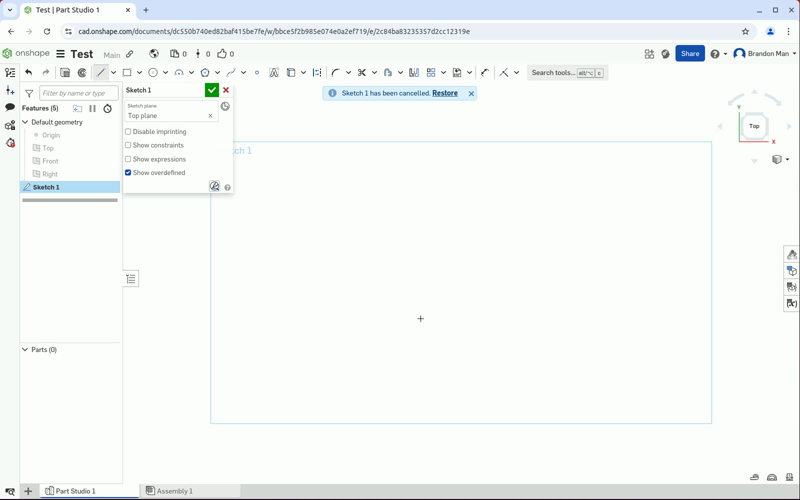
key_up(shift)
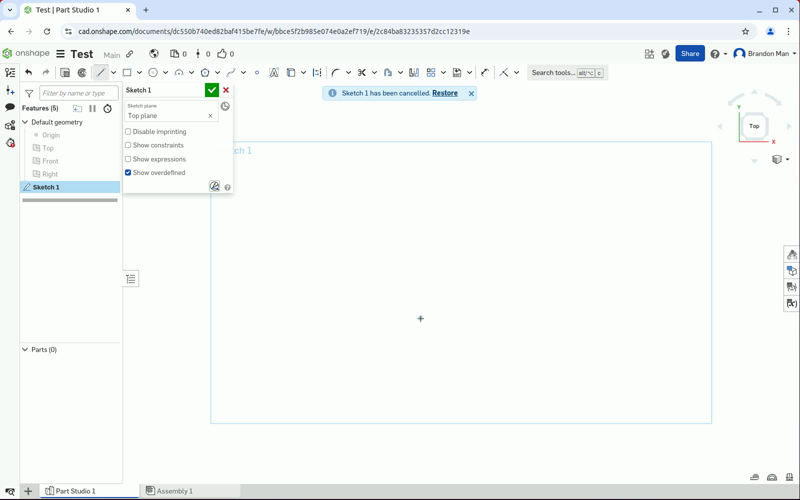
key_down(shift)
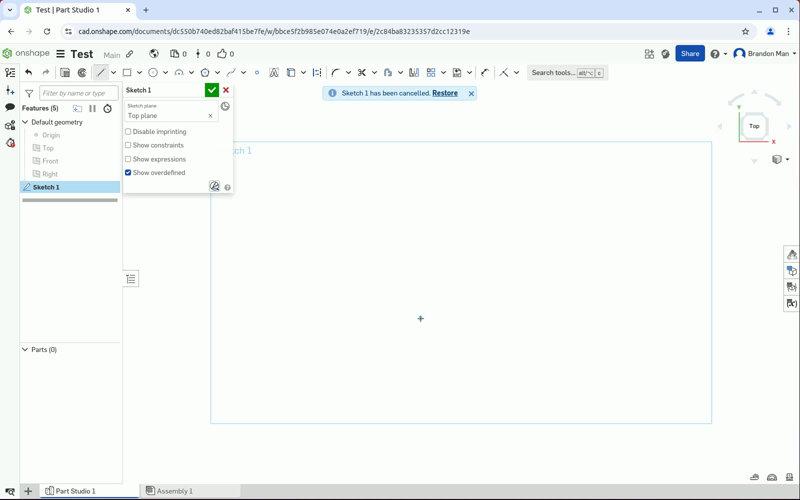
mouse_move(502, 318)
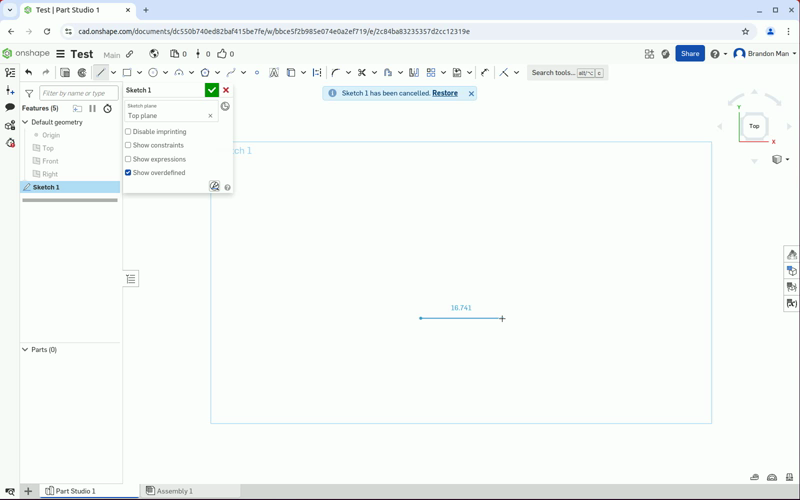
click(502, 318)
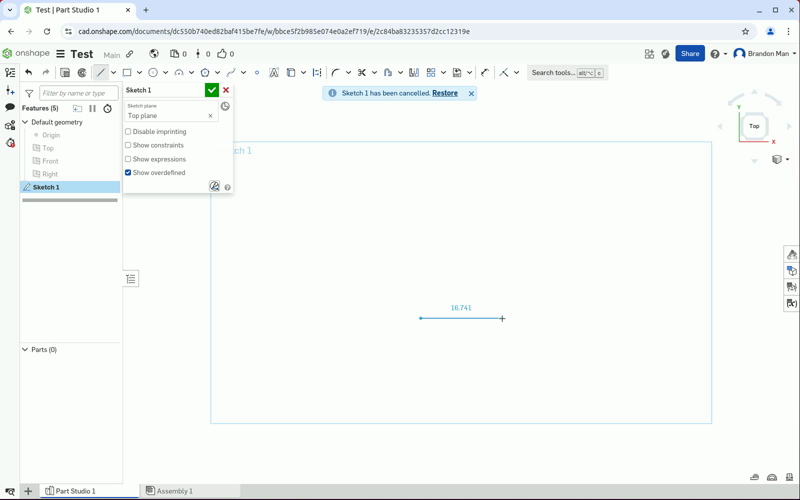
key_up(shift)
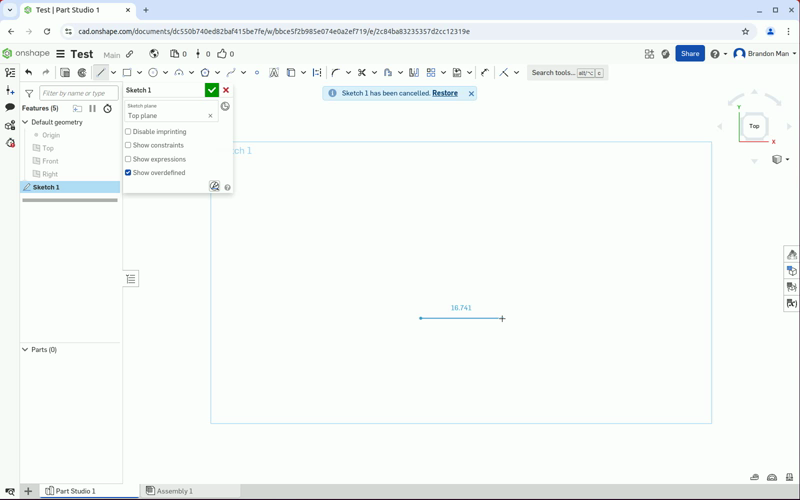
key_down(shift)
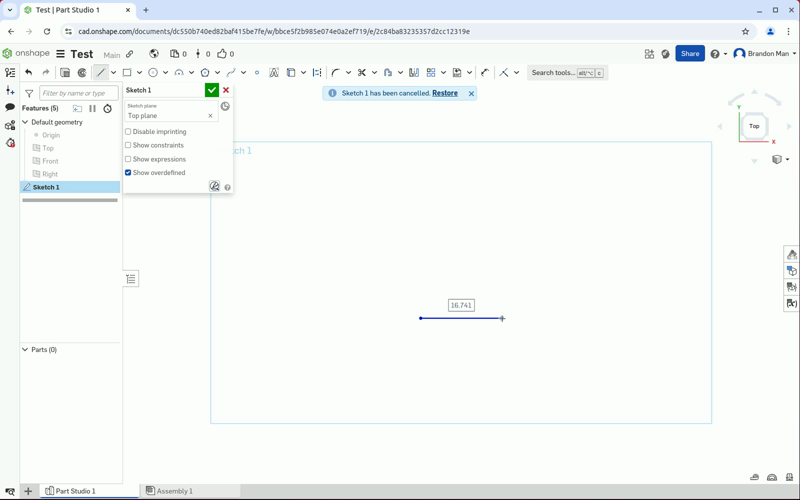
mouse_move(502, 236)
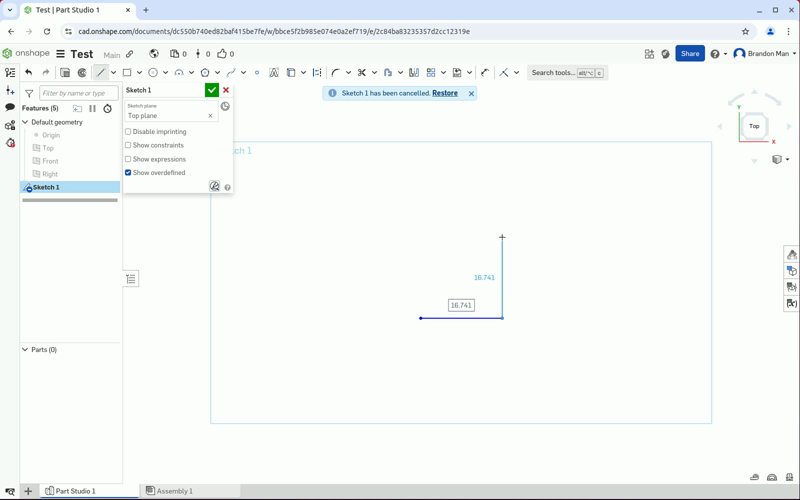
click(502, 236)
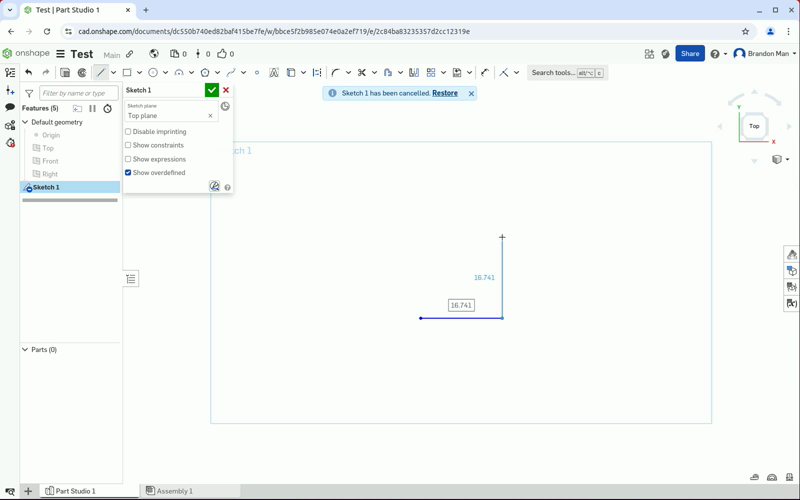
key_up(shift)
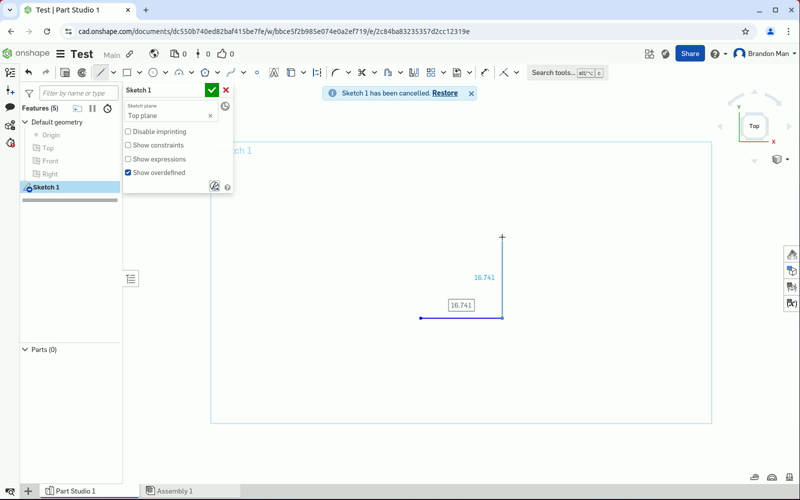
key_down(shift)
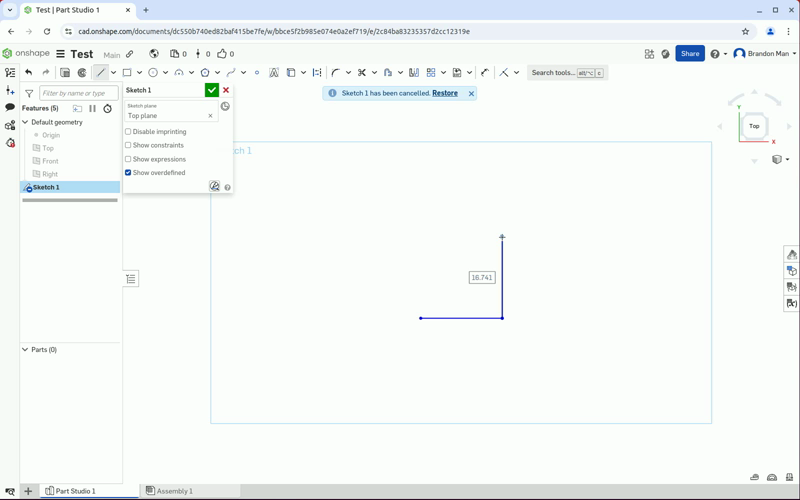
mouse_move(420, 236)
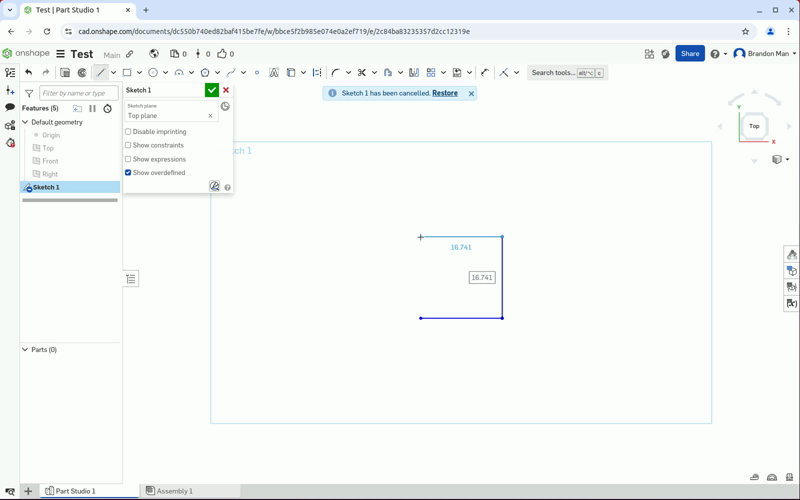
click(420, 236)
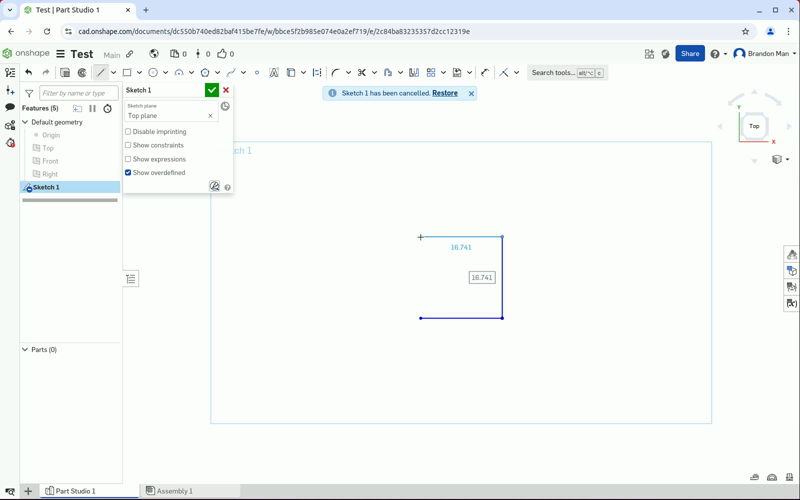
key_up(shift)
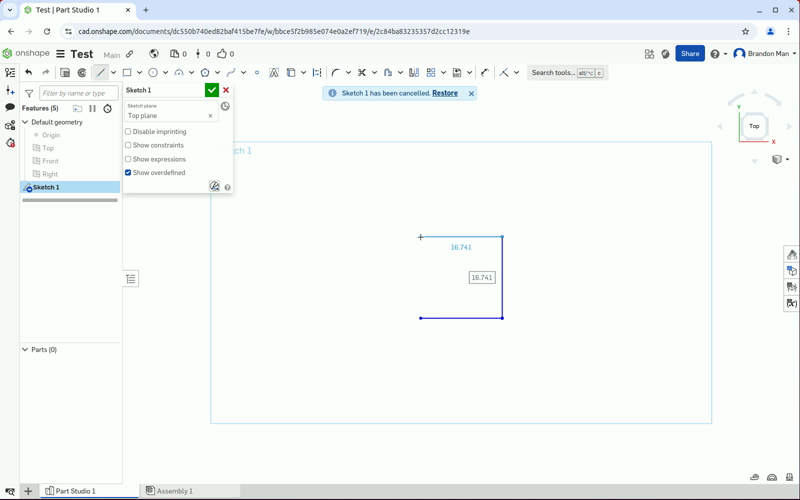
key_down(shift)
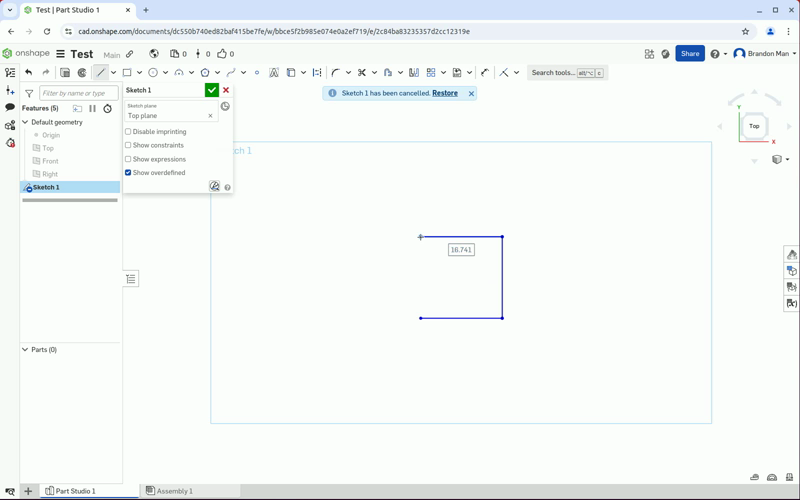
mouse_move(420, 318)
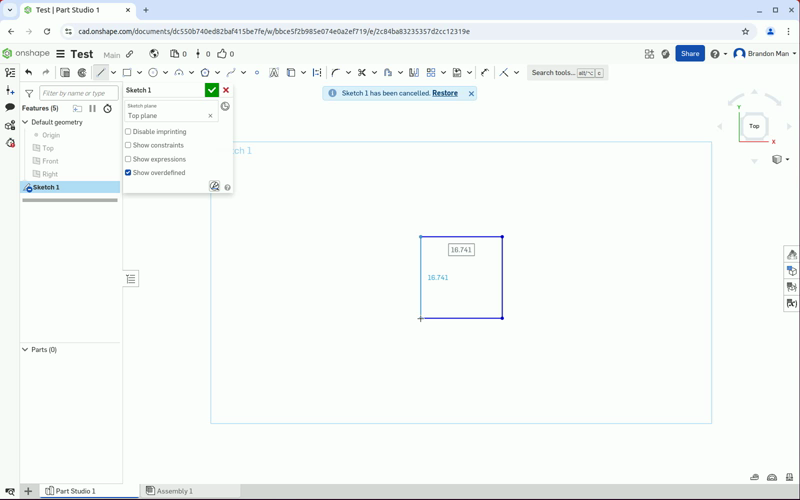
key_up(shift)
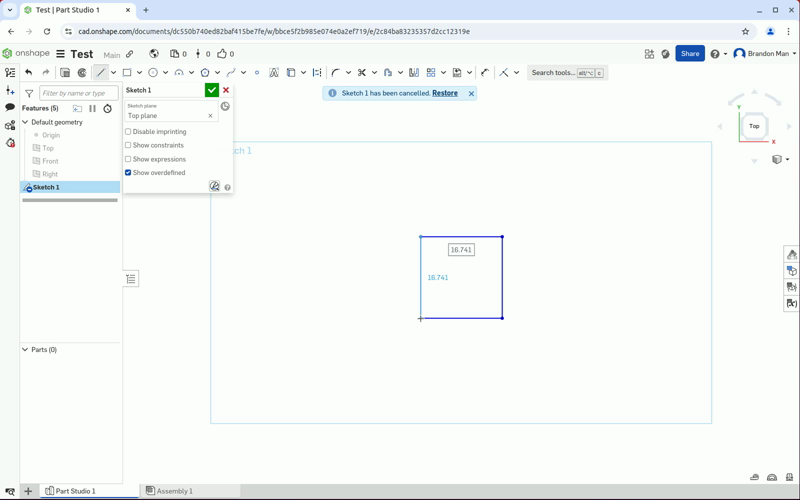
click(420, 318)
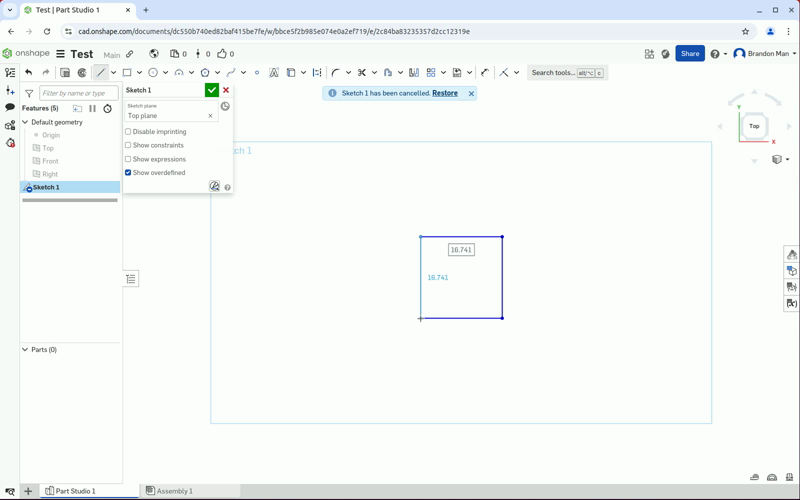
key(esc)
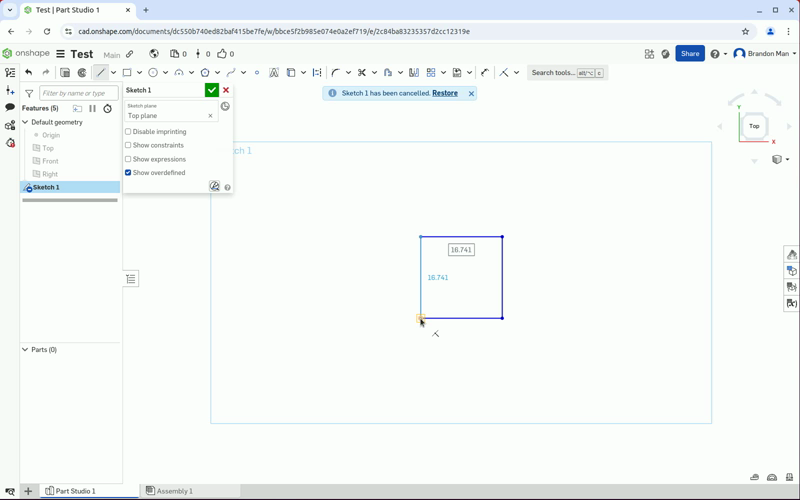
mouse_move(450, 246)
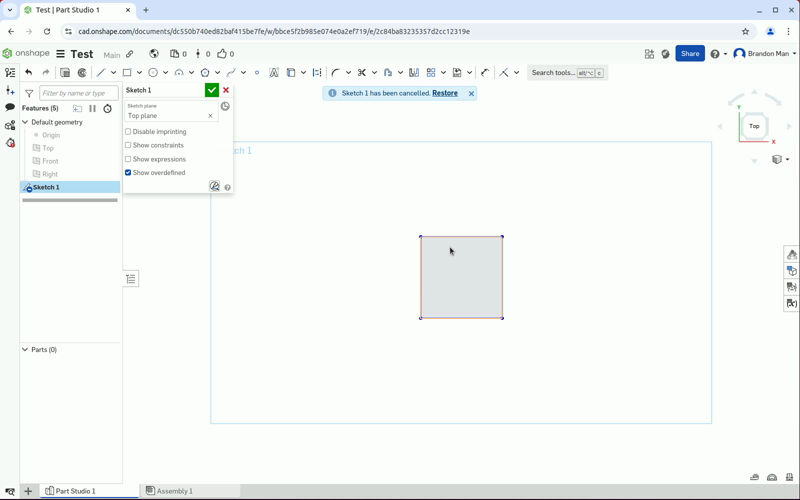
click(450, 246)
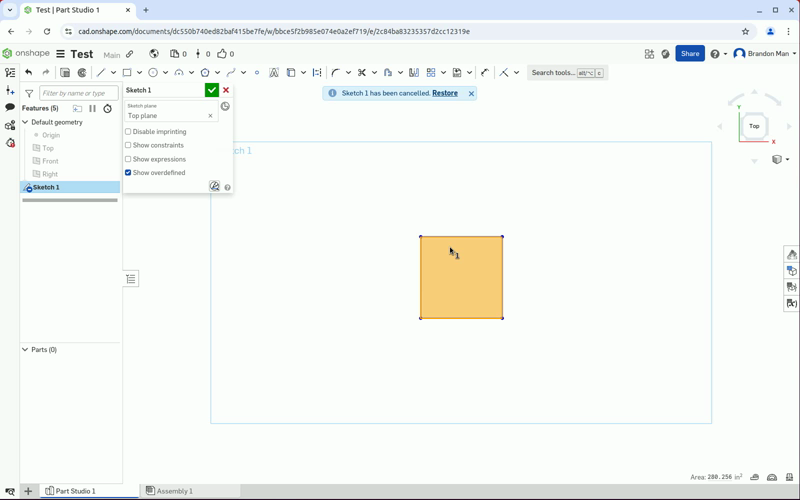
mouse_move(73, 352)
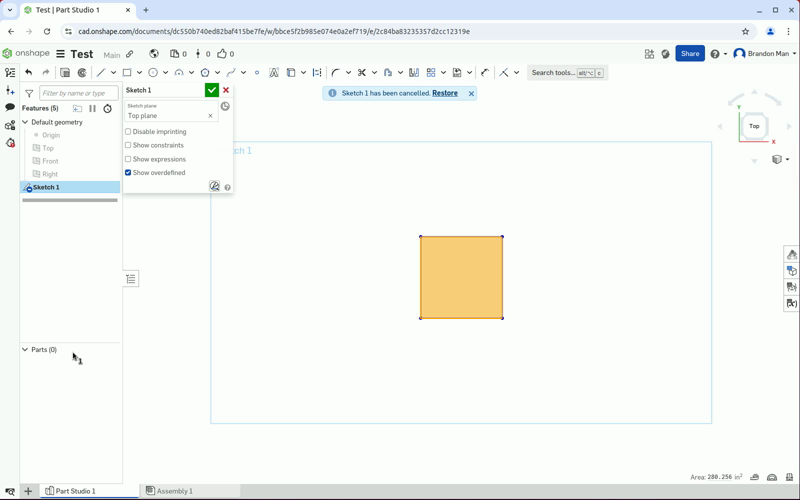
key(shift+y)
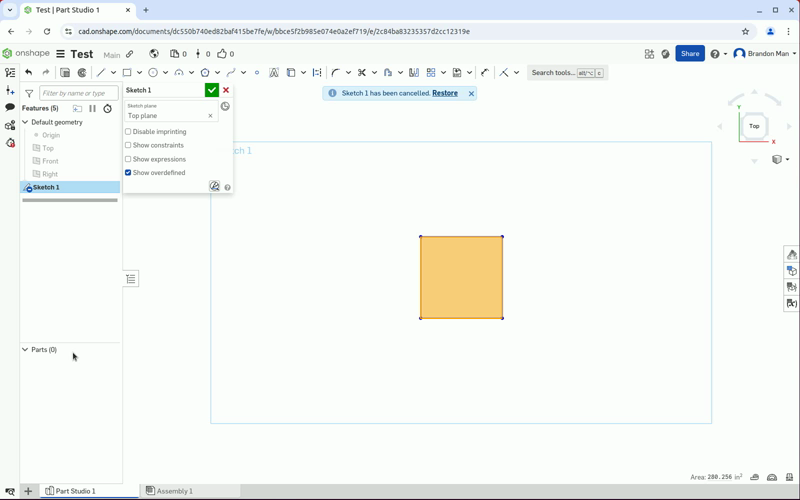
key(shift+e)
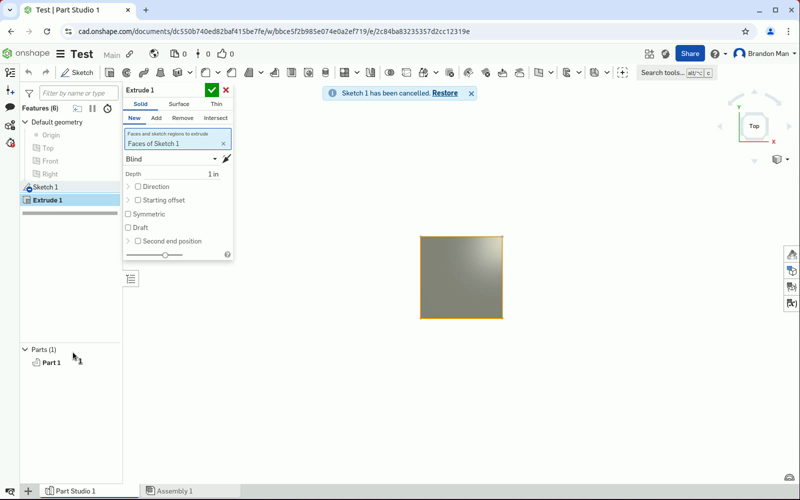
mouse_move(143, 106)
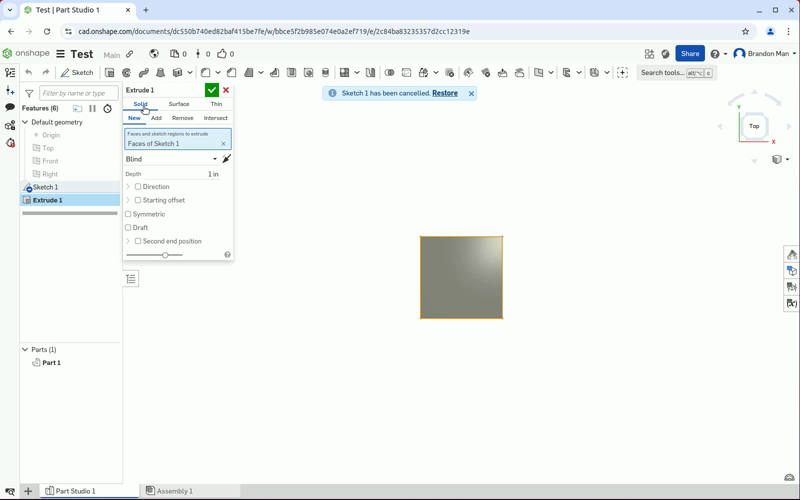
click(143, 106)
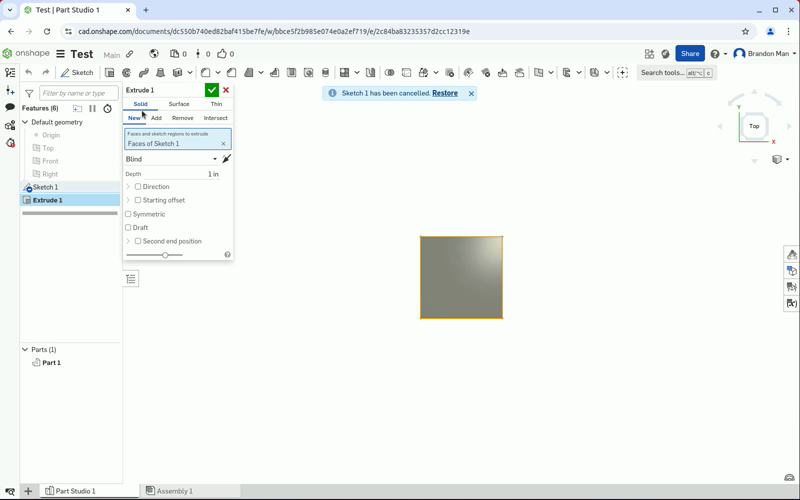
mouse_move(137, 120)
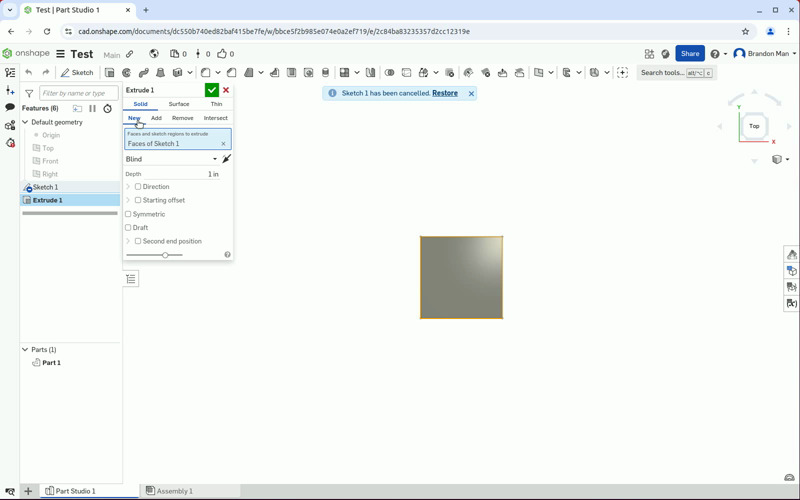
click(137, 120)
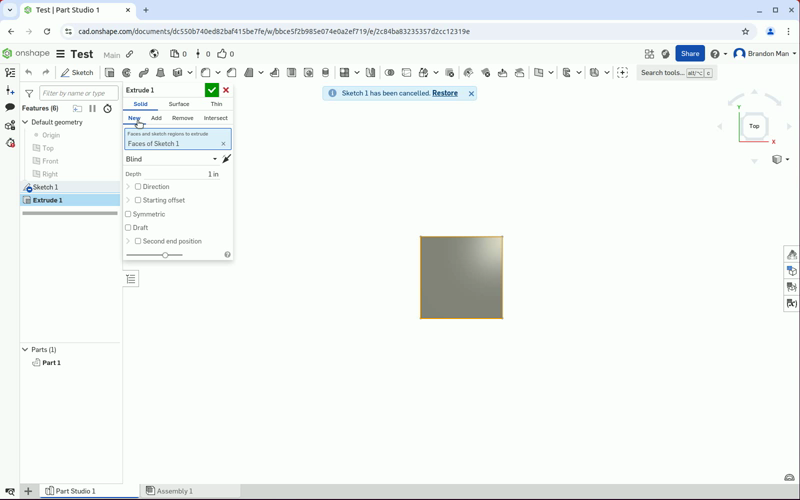
key(tab, 4)
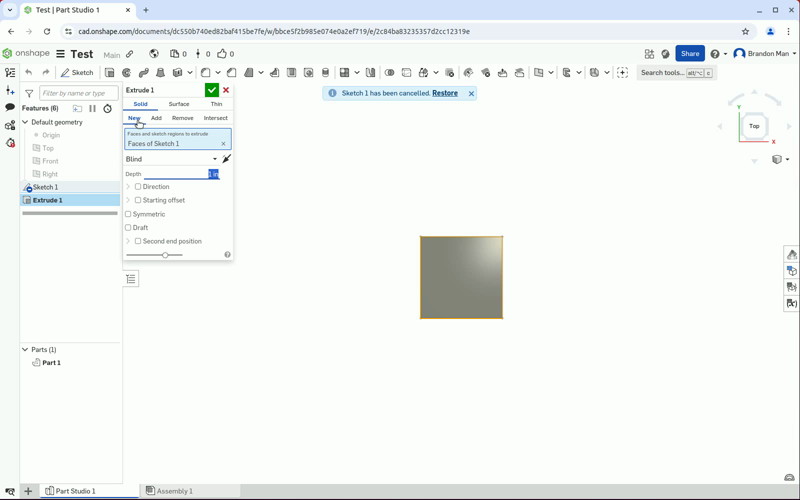
text(23.108)
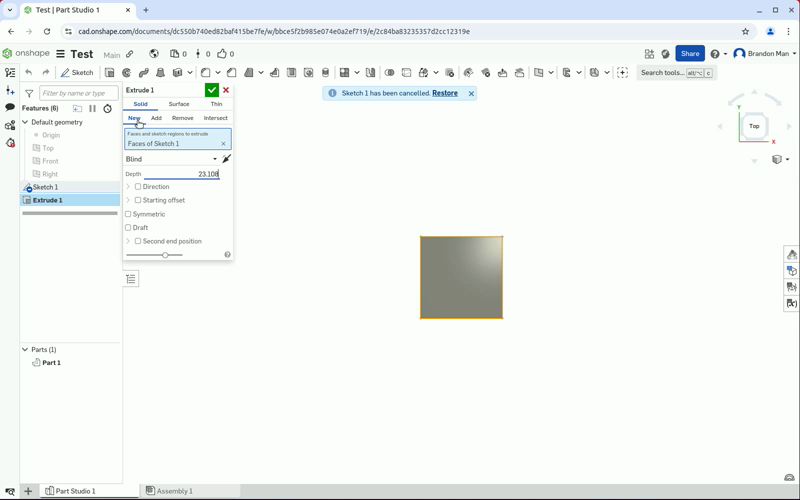
key(enter)
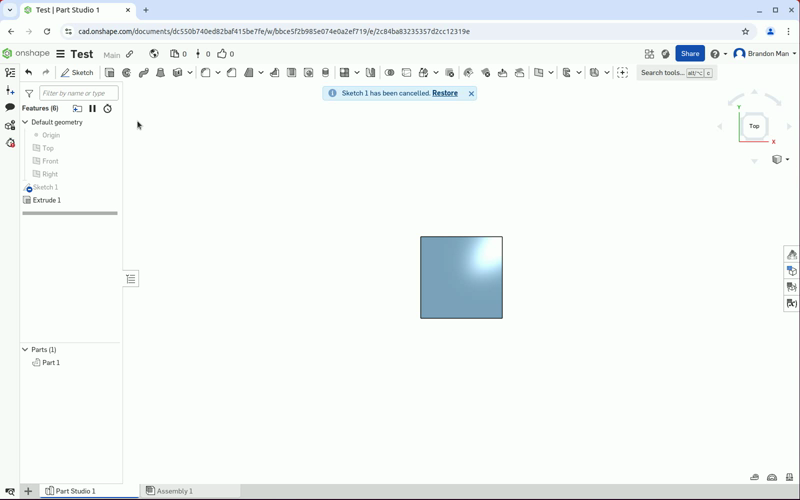
key(shift+h)
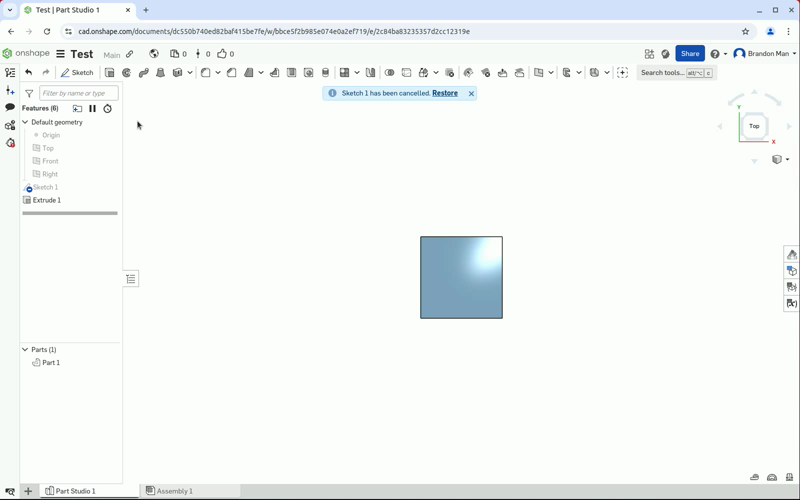
key(shift+h)
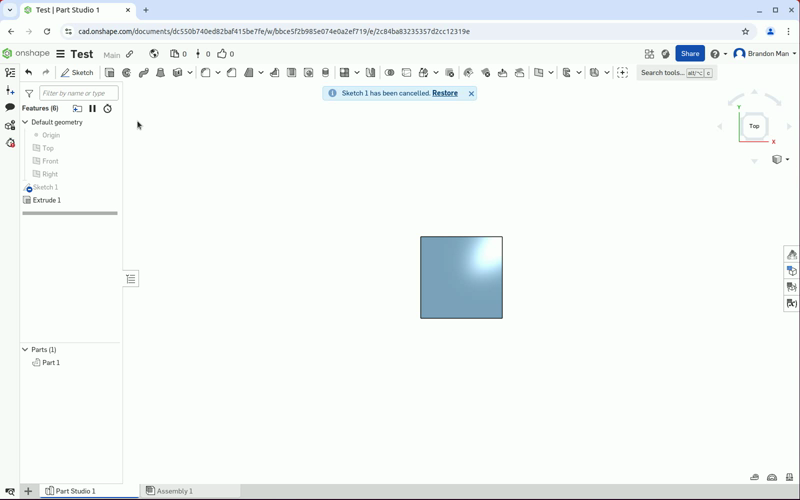
mouse_move(73, 189)
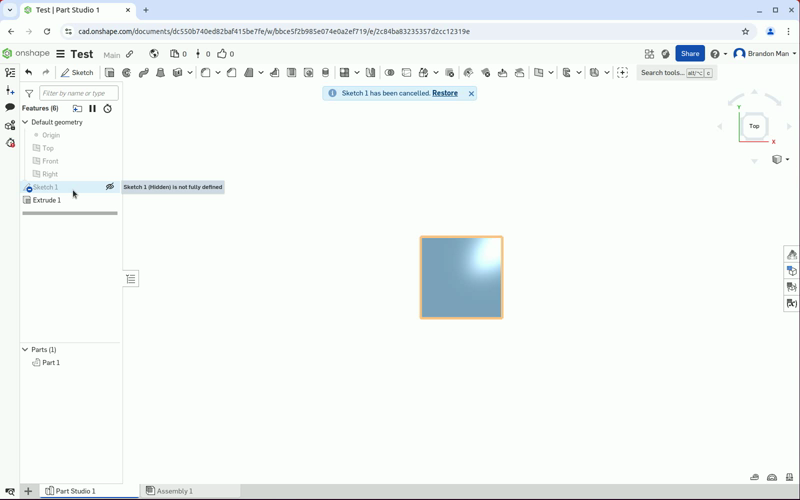
click(73, 189)
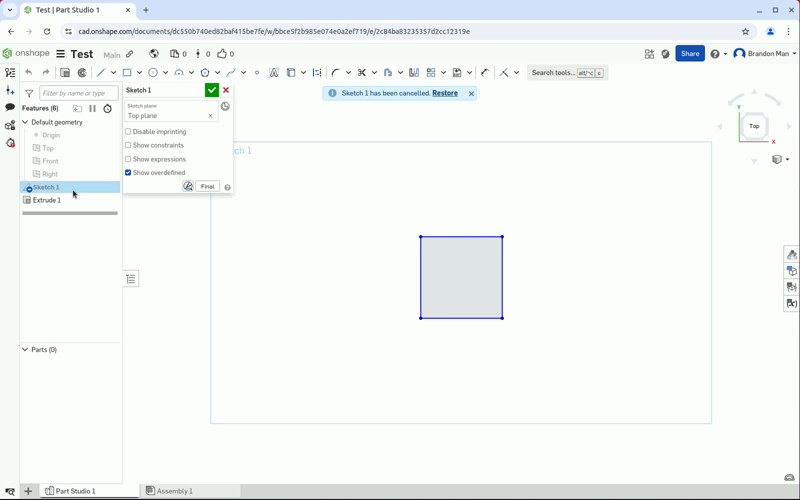
mouse_move(229, 92)
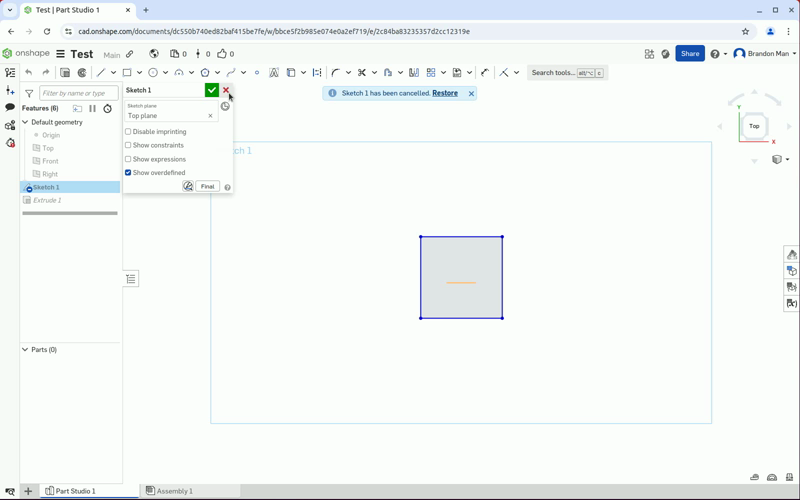
click(229, 92)
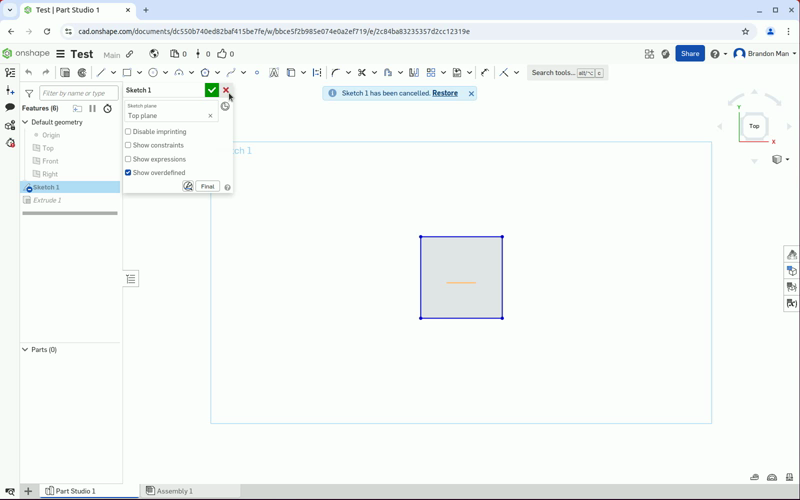
key(shift+s)
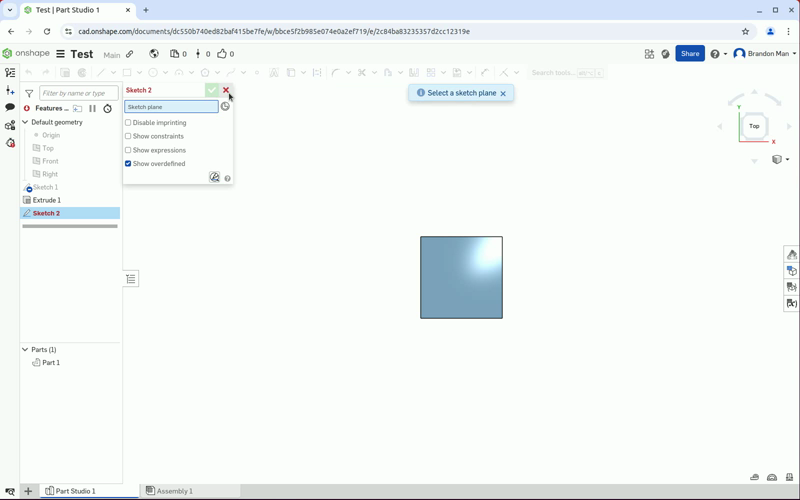
mouse_move(73, 150)
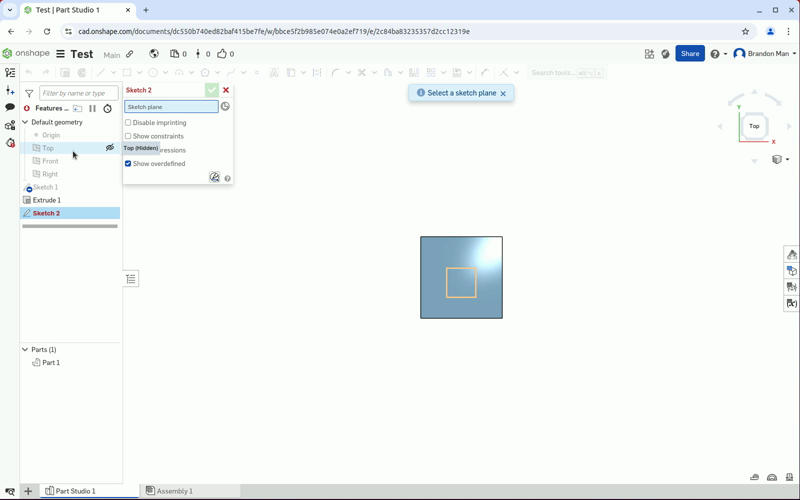
click(73, 150)
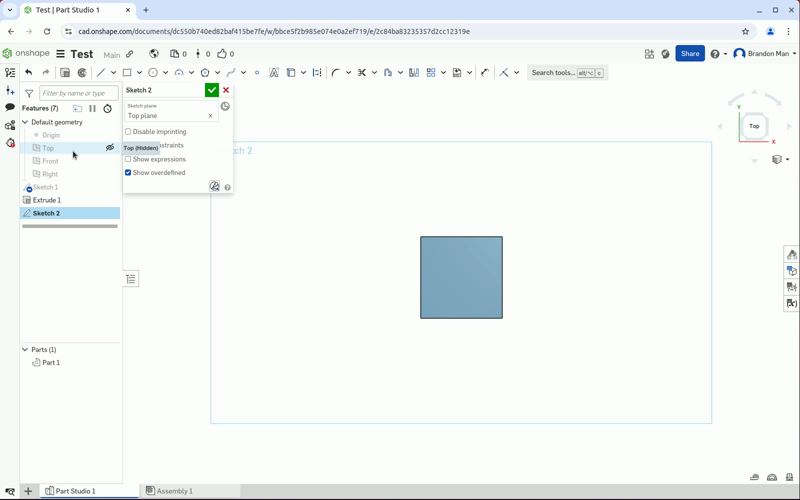
mouse_move(73, 352)
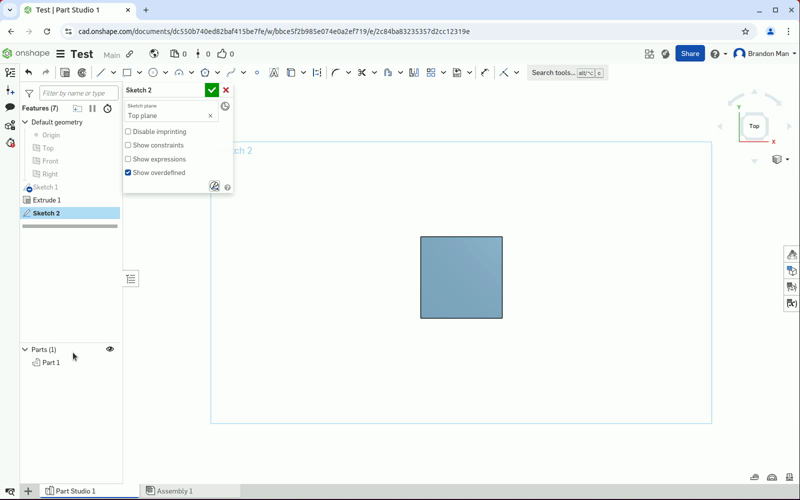
key(y)
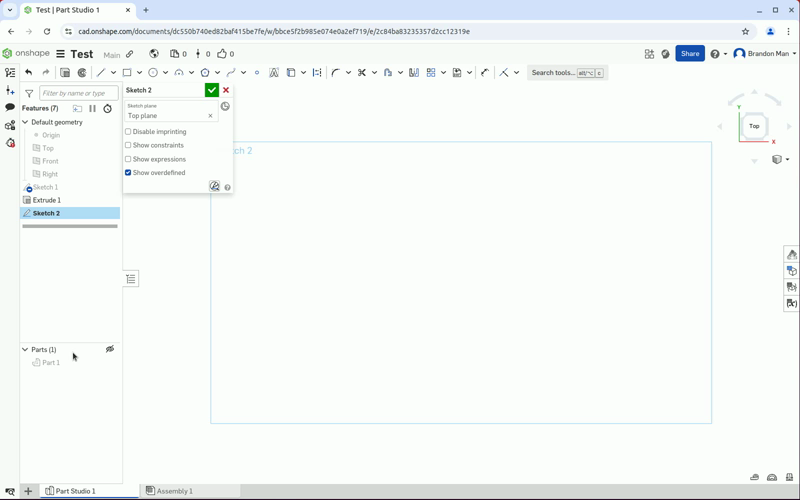
key(l)
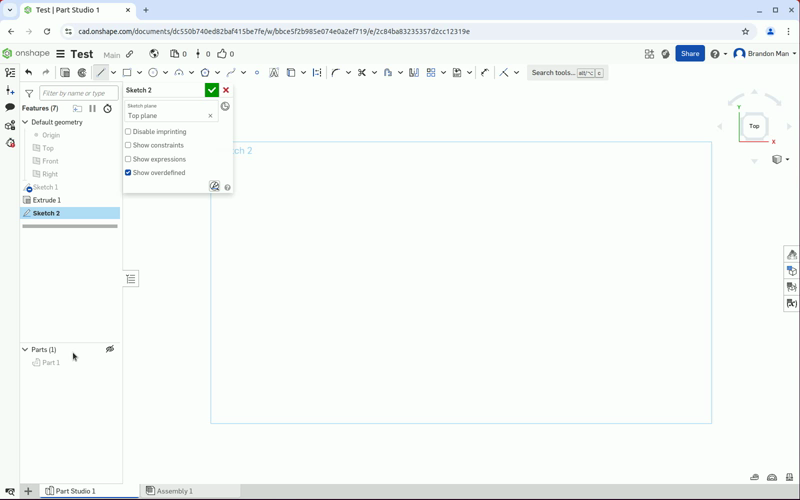
key_down(shift)
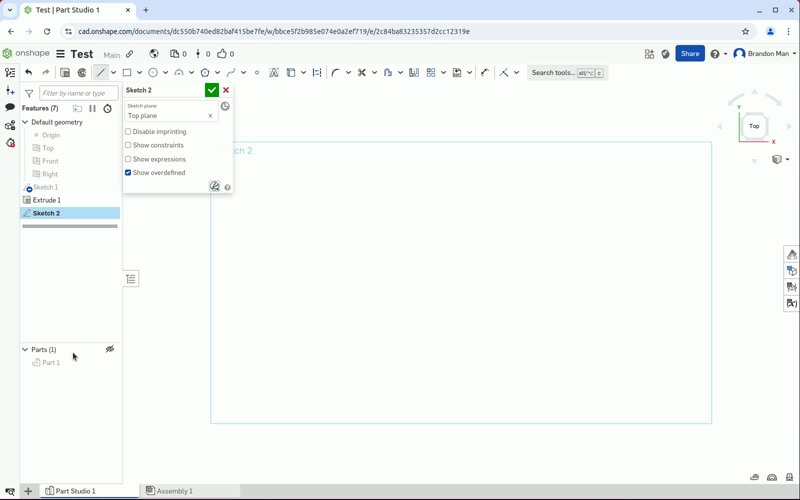
mouse_move(420, 318)
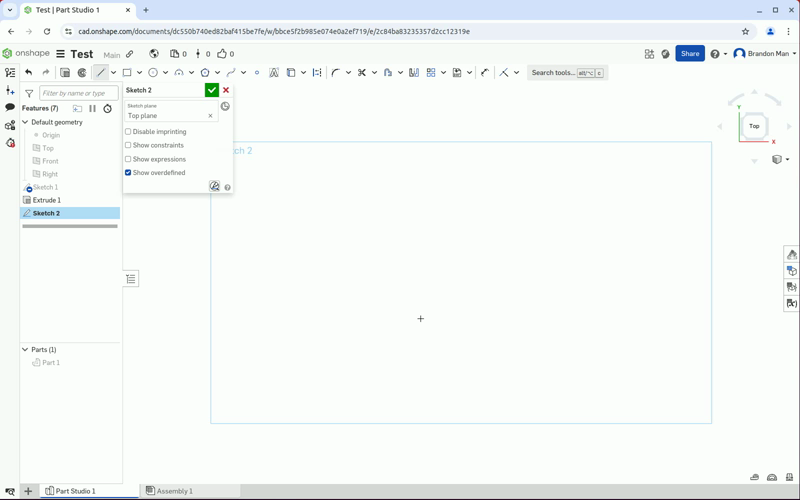
click(420, 318)
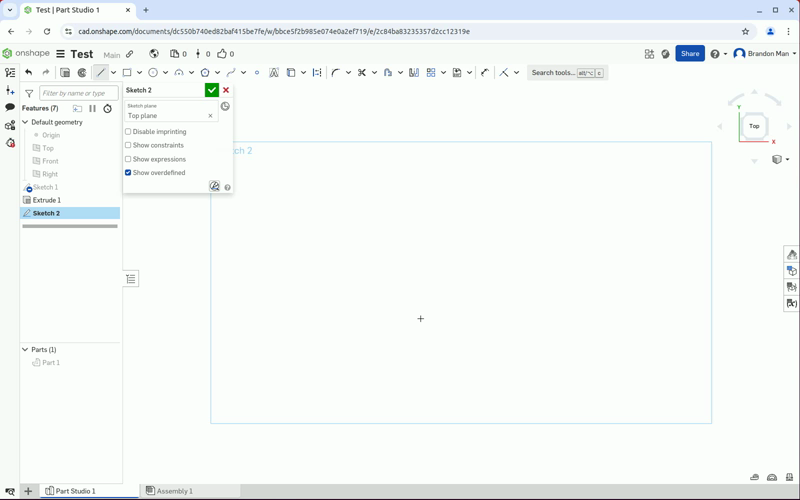
key_up(shift)
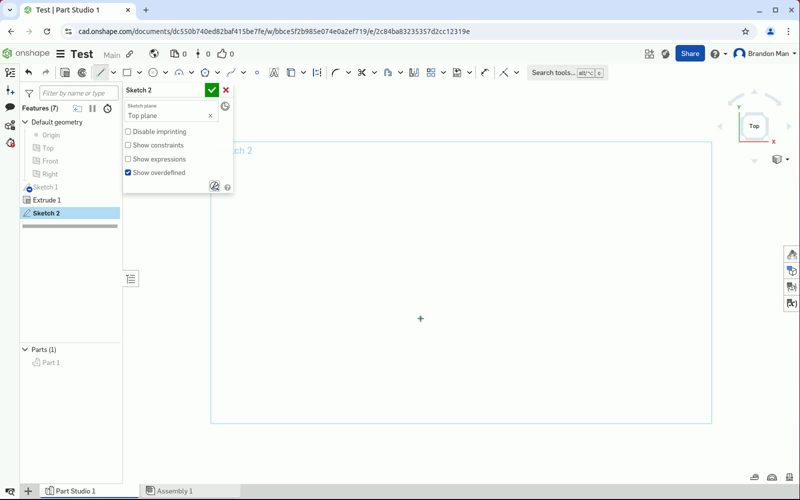
key_down(shift)
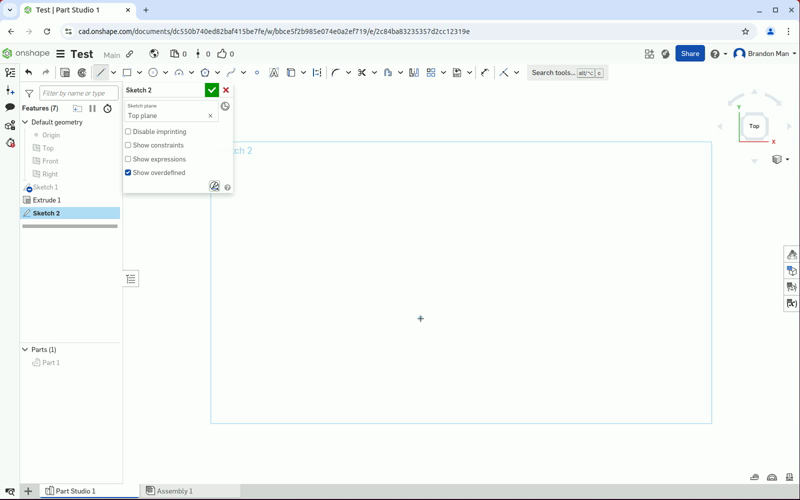
mouse_move(502, 318)
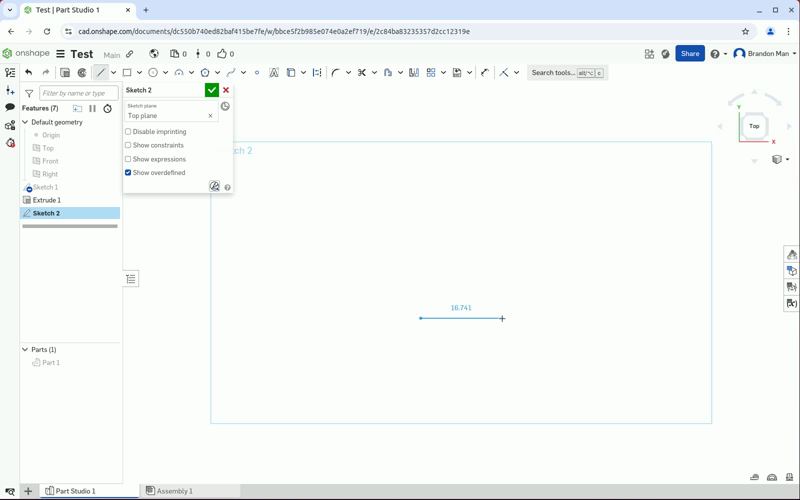
click(502, 318)
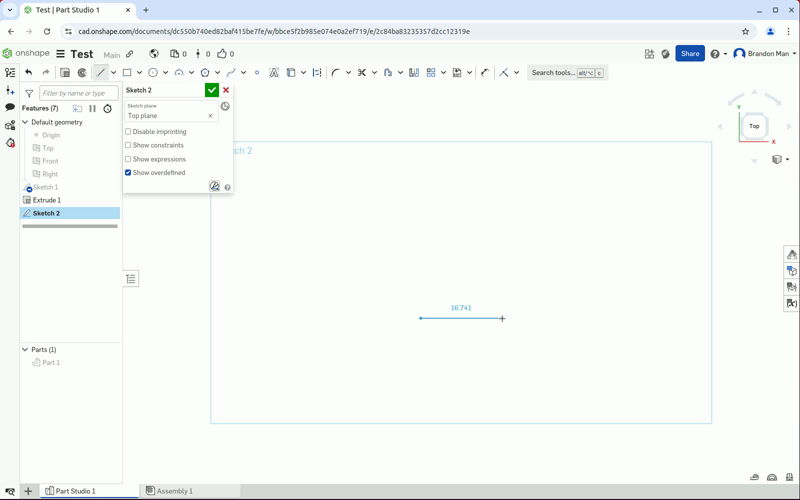
key_up(shift)
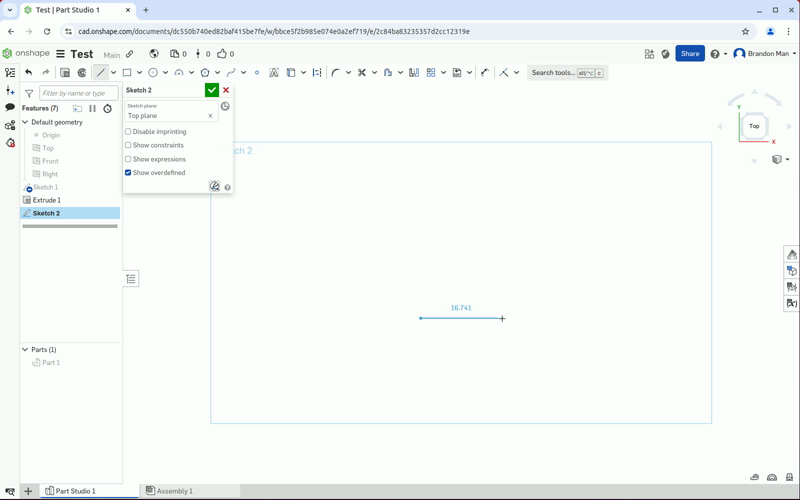
key_down(shift)
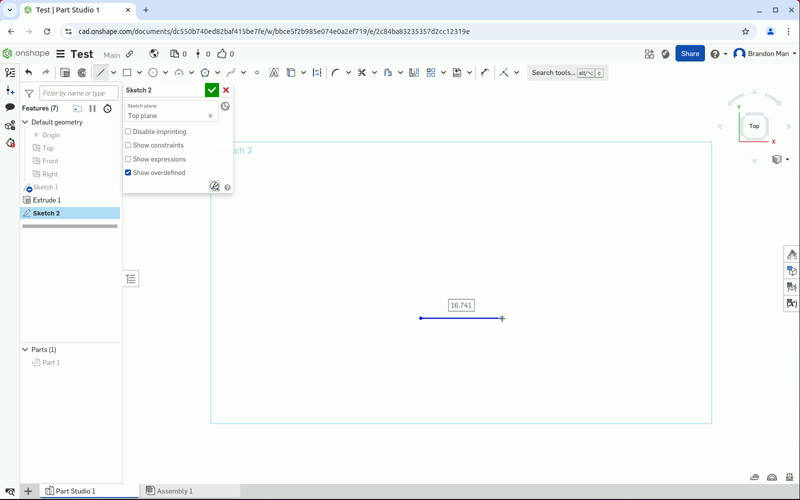
mouse_move(502, 236)
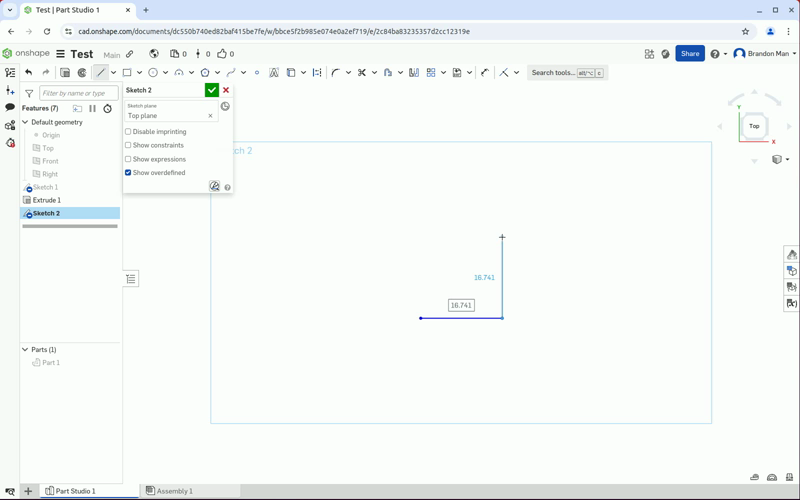
click(502, 236)
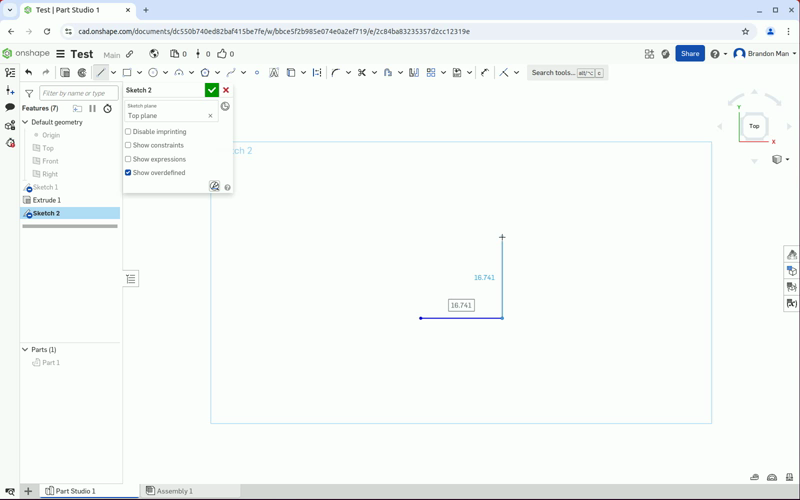
key_up(shift)
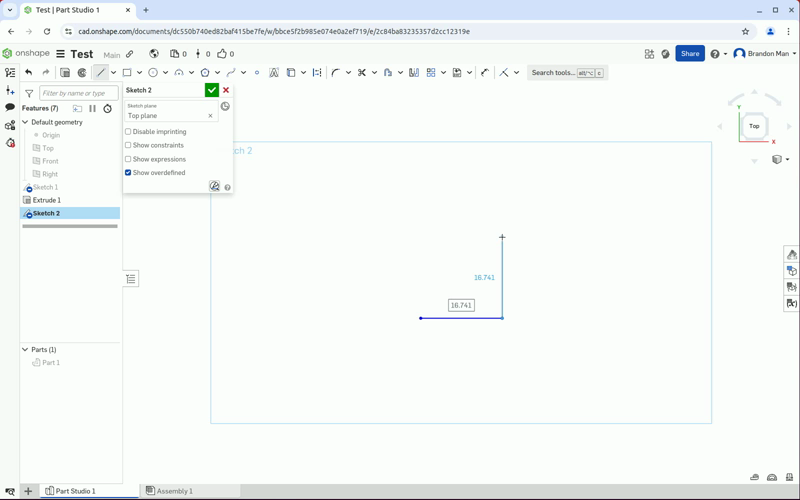
key_down(shift)
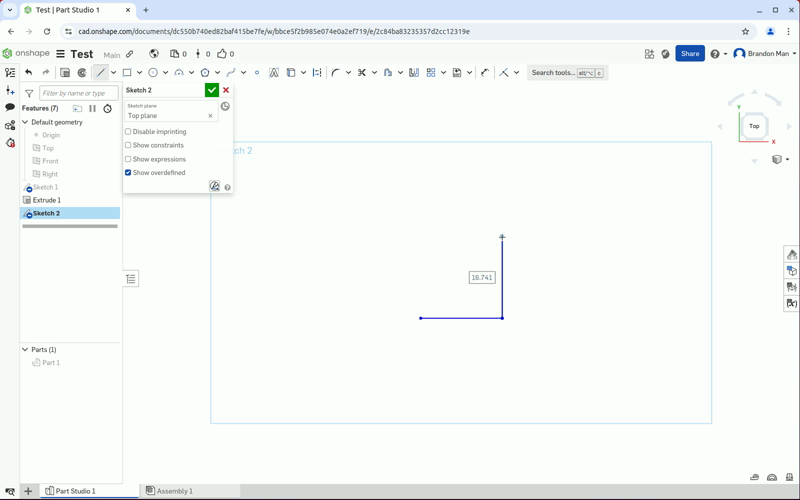
mouse_move(420, 236)
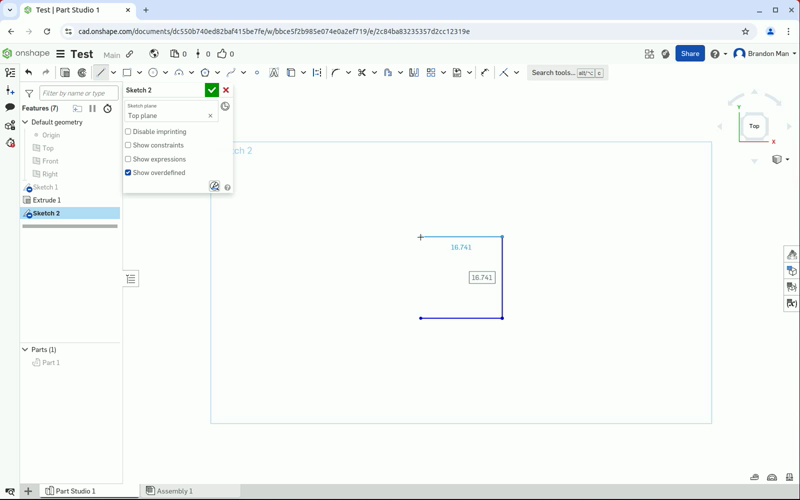
click(420, 236)
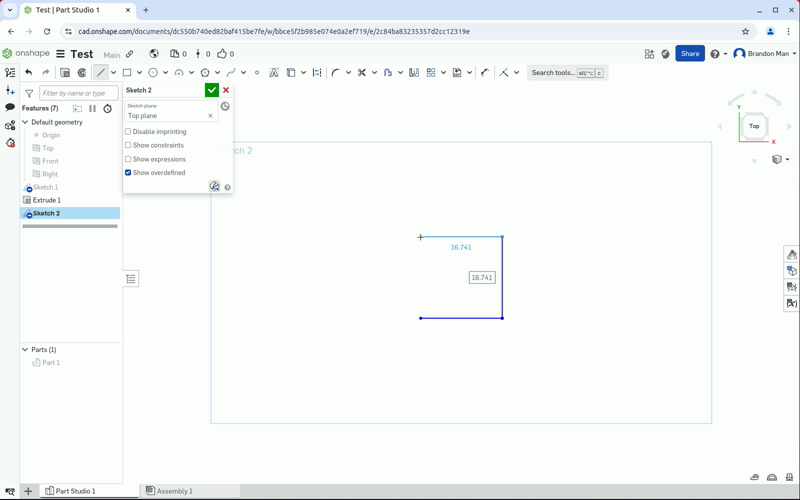
key_up(shift)
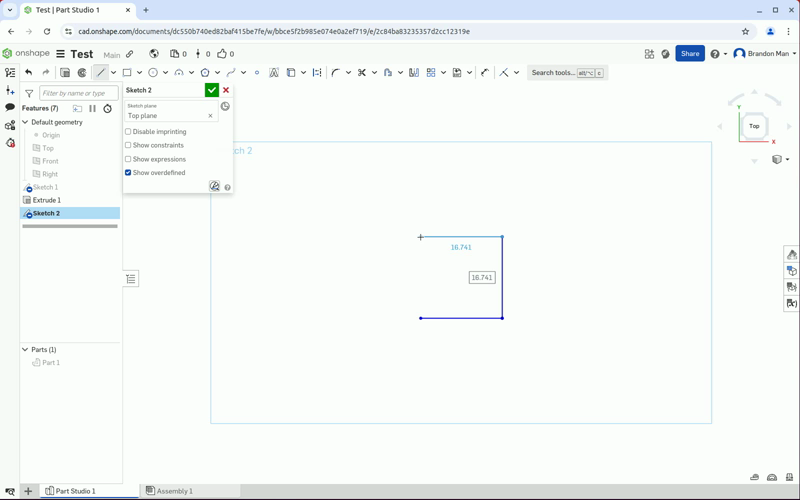
key_down(shift)
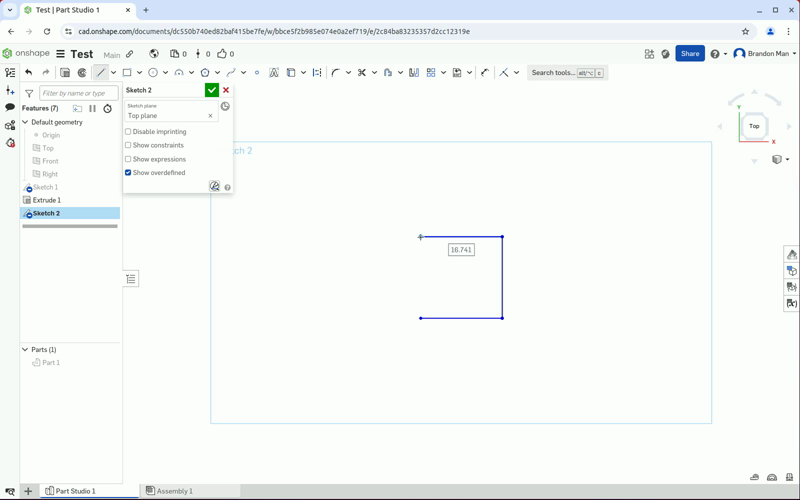
mouse_move(420, 318)
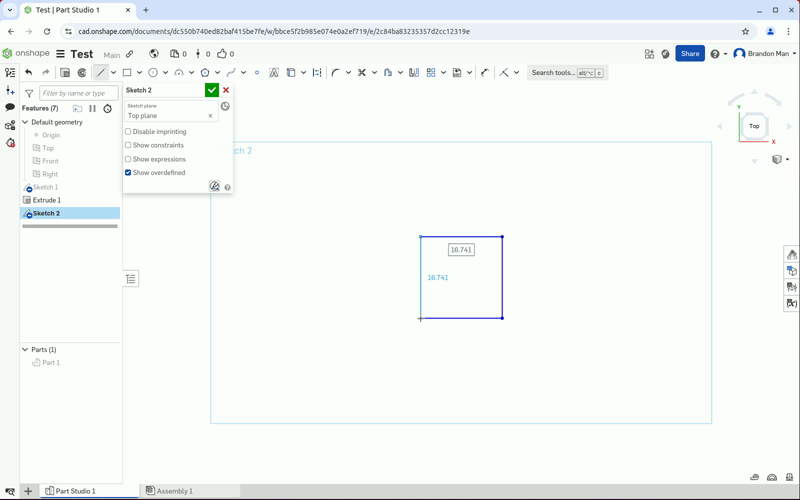
key_up(shift)
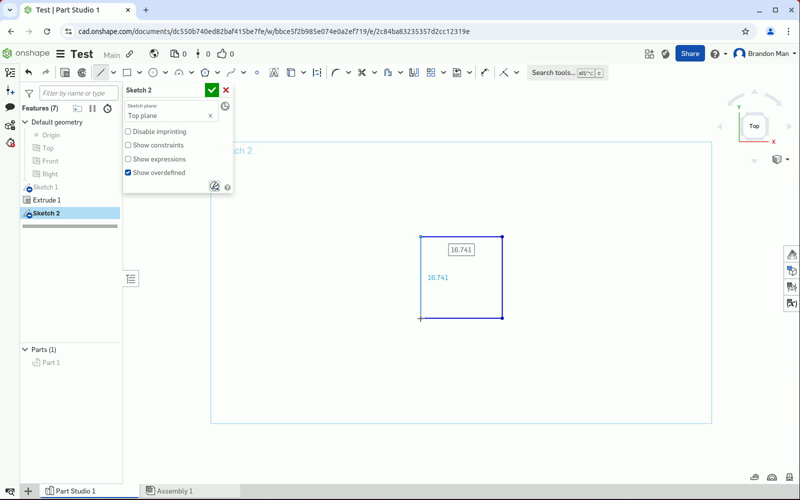
click(420, 318)
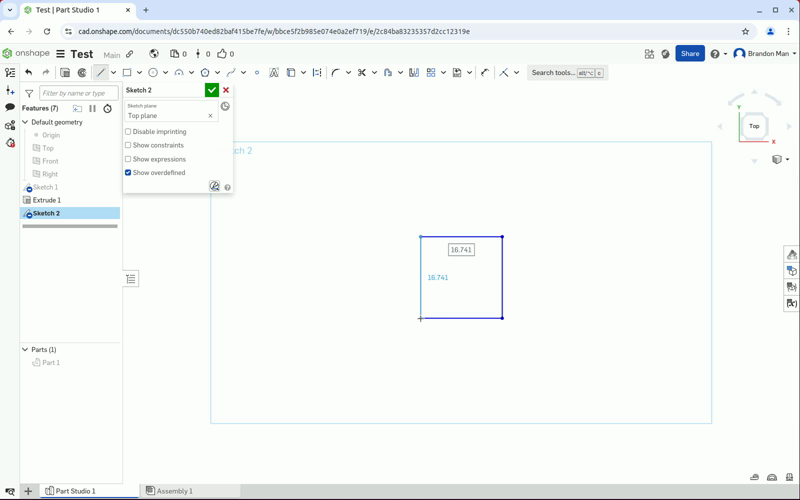
key(esc)
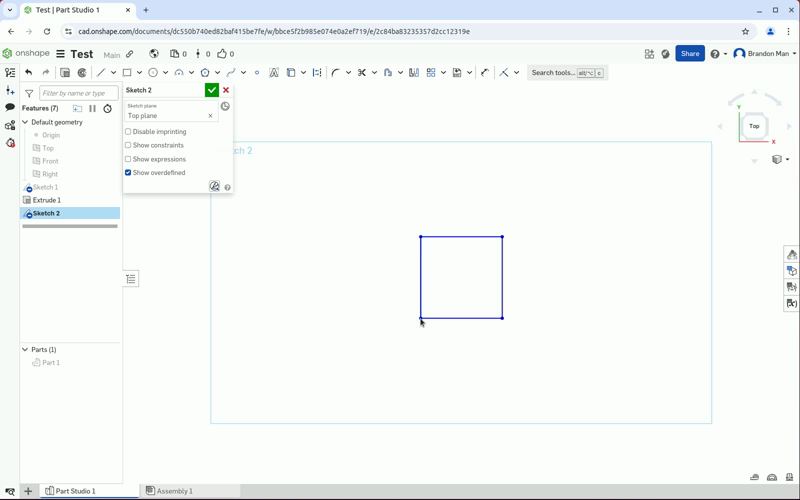
mouse_move(439, 284)
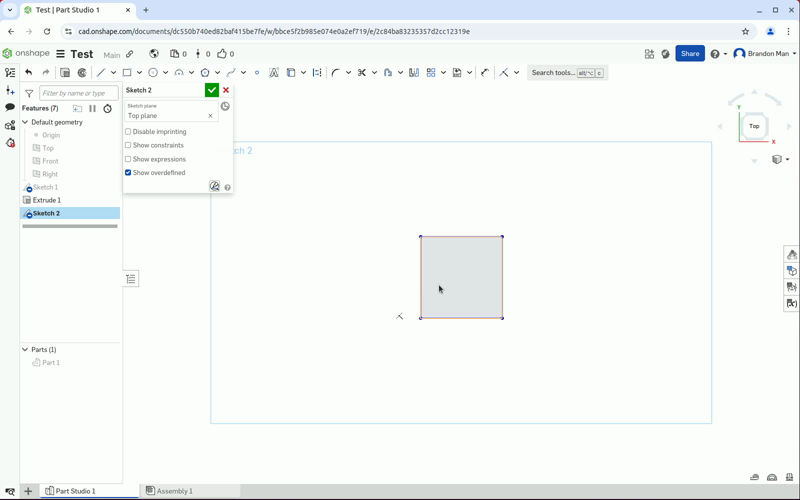
click(439, 284)
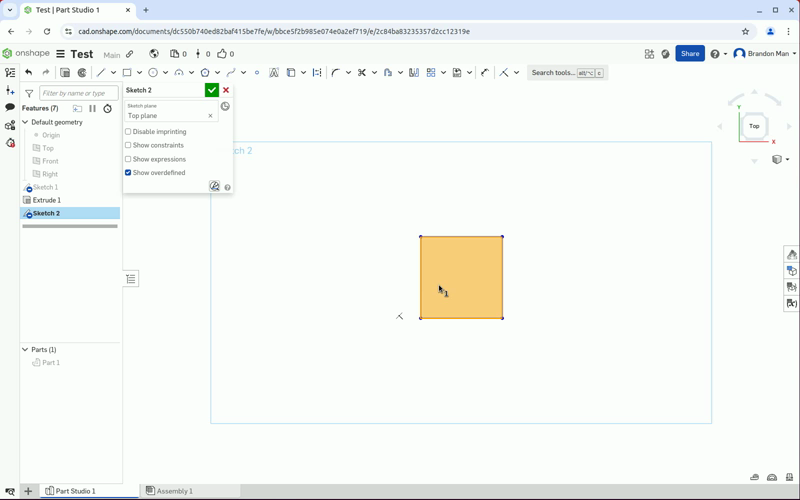
mouse_move(73, 352)
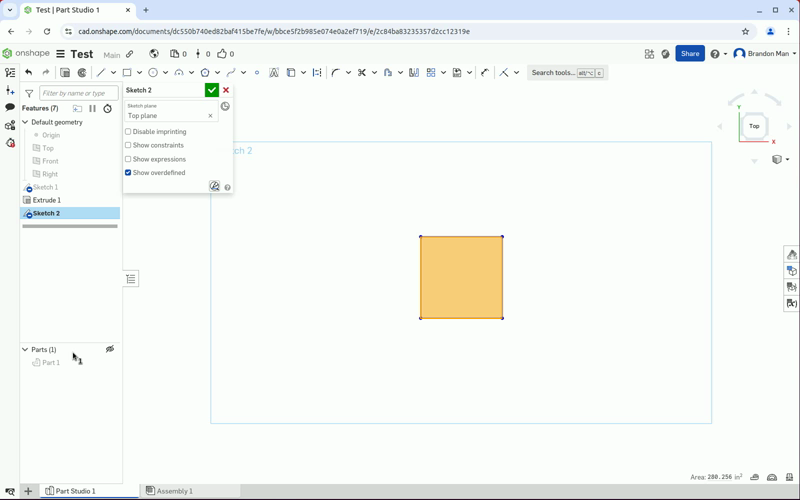
key(shift+y)
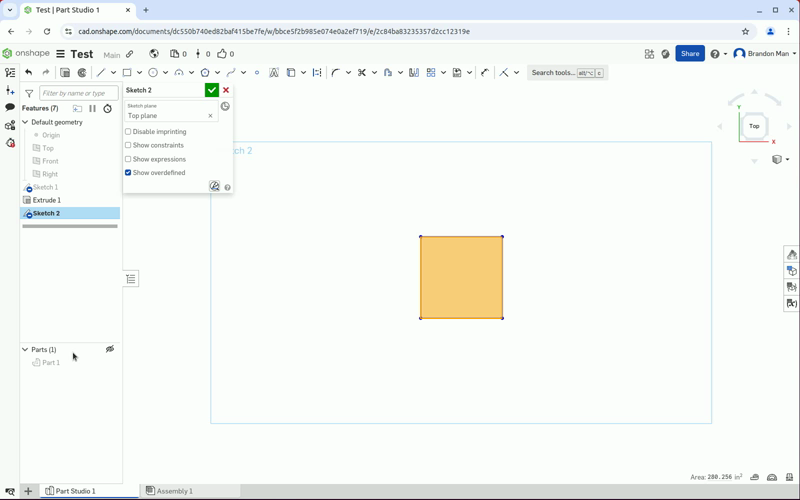
key(shift+e)
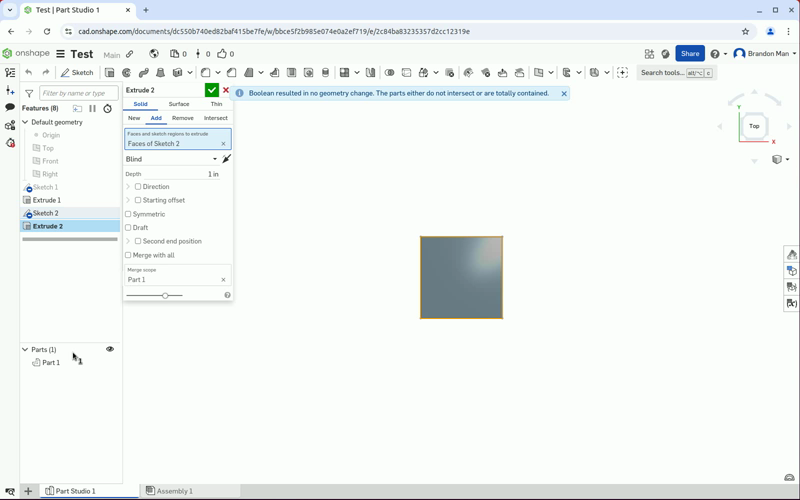
mouse_move(143, 106)
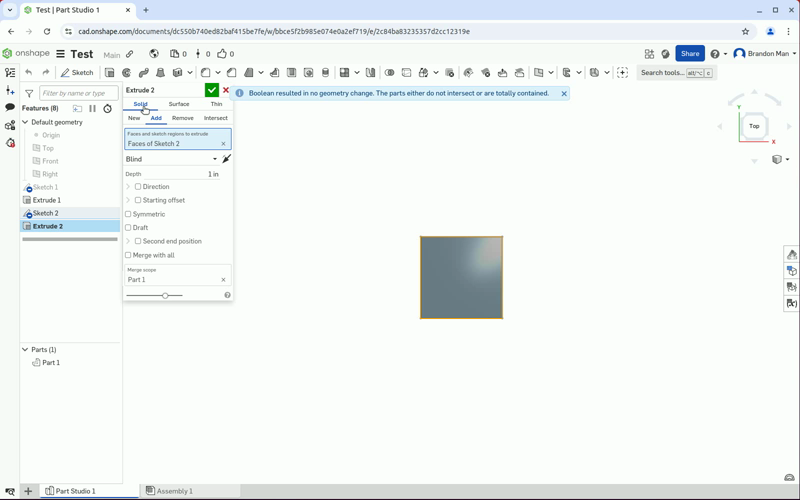
click(143, 106)
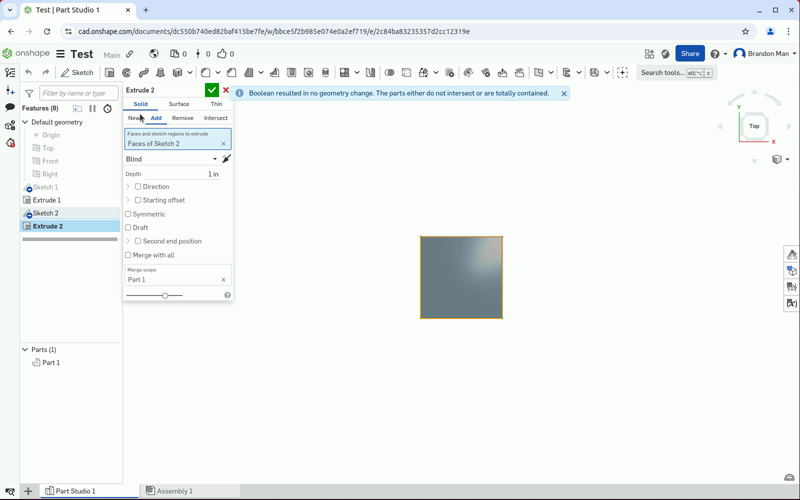
mouse_move(137, 120)
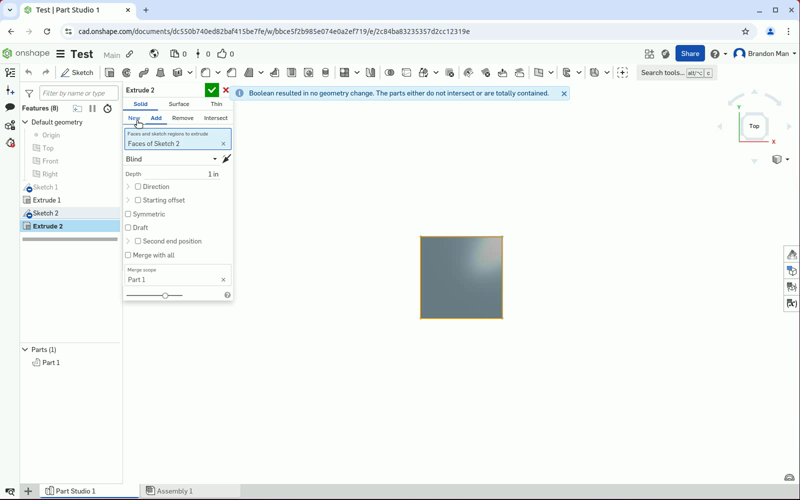
click(137, 120)
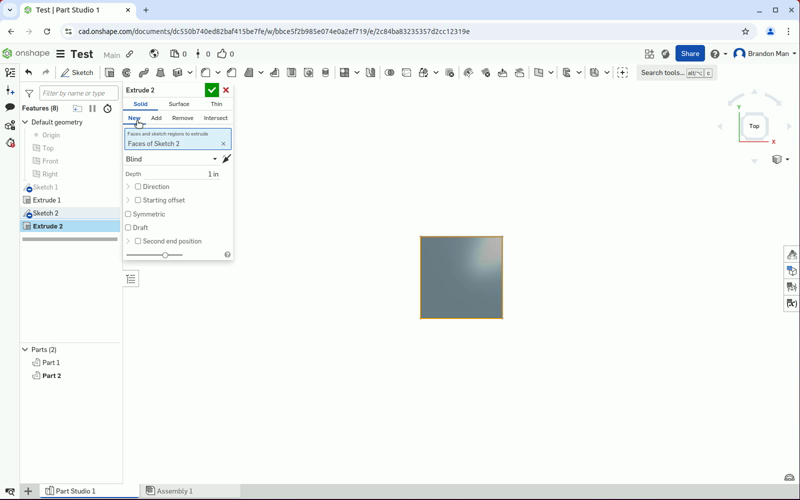
key(tab, 4)
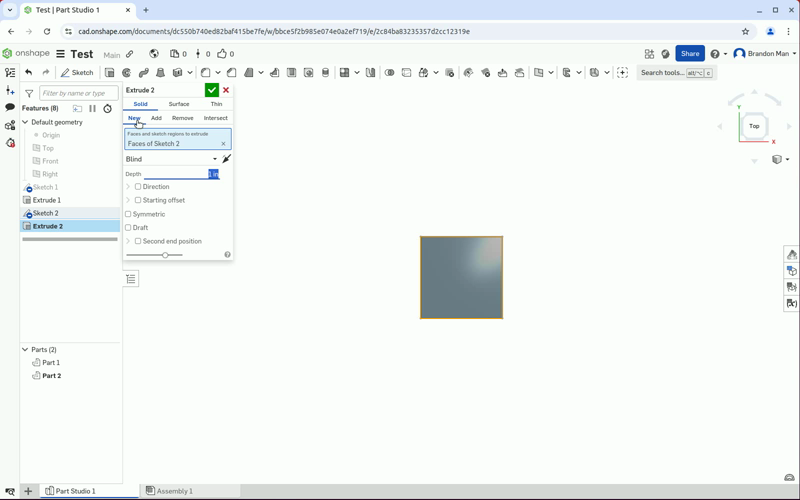
text(23.108)
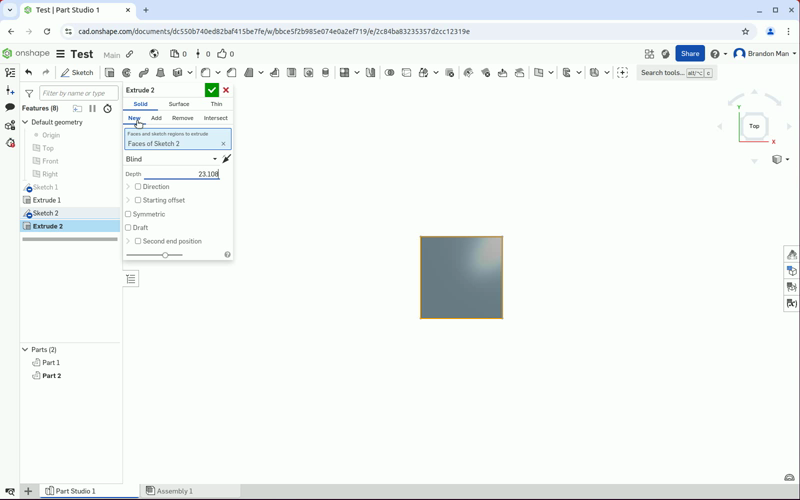
key(enter)
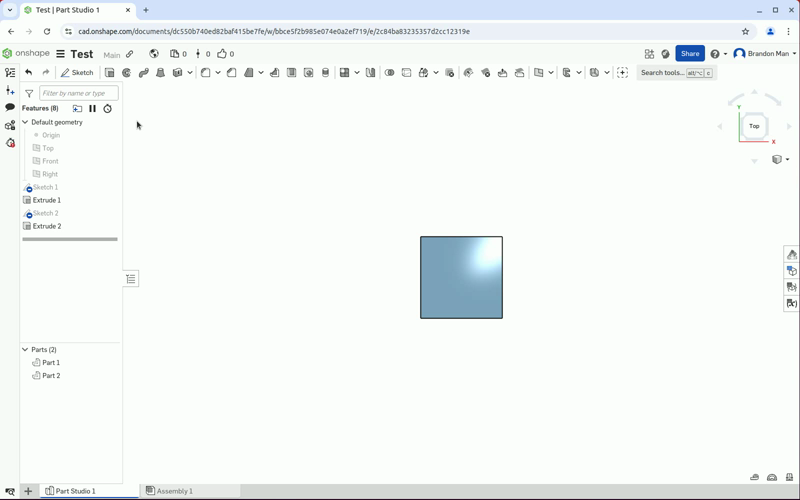
key(shift+h)
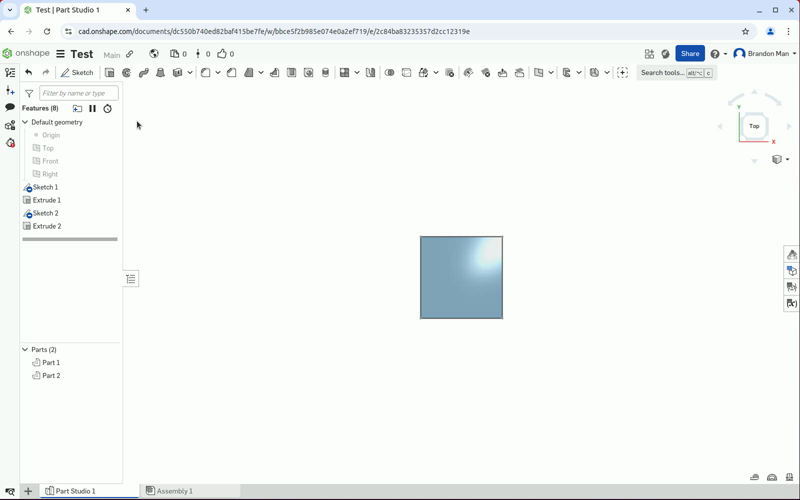
key(shift+h)
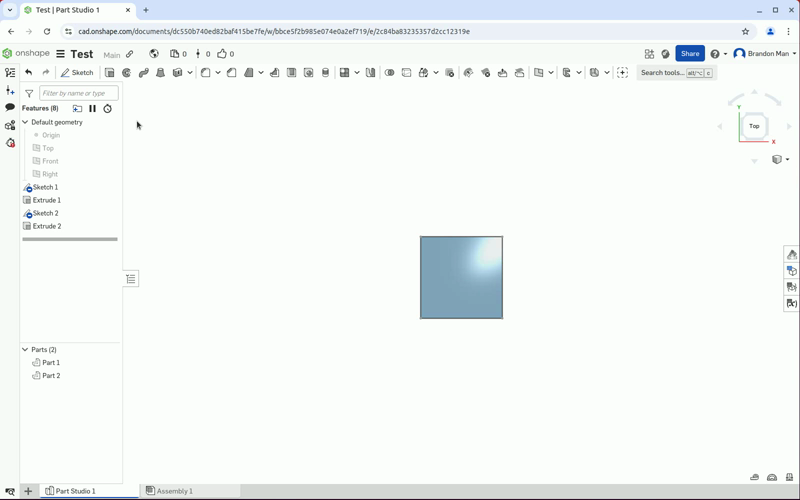
key(shift+7)
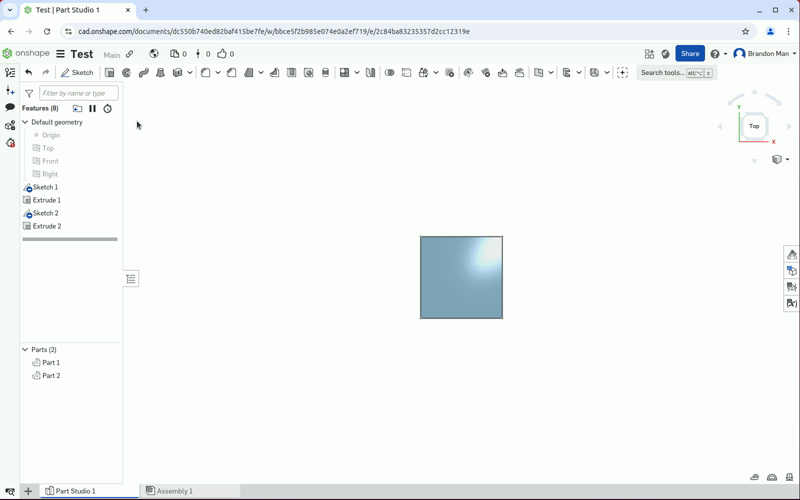
key(up, 3)
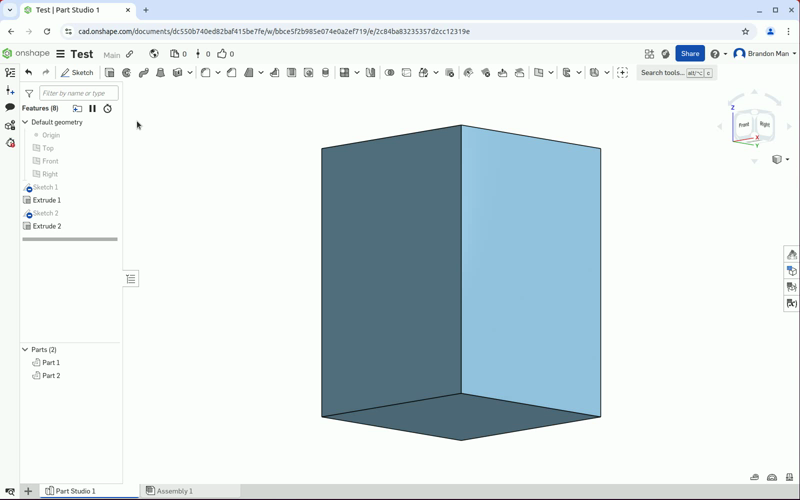
key(left, 3)
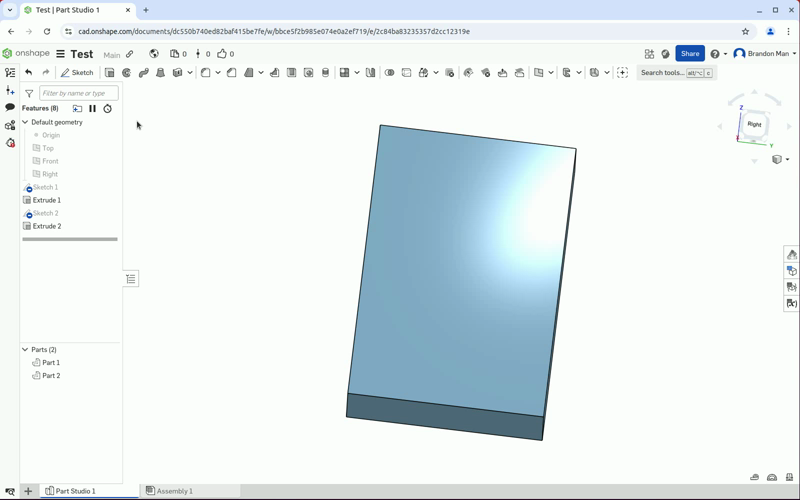
key(right, 3)
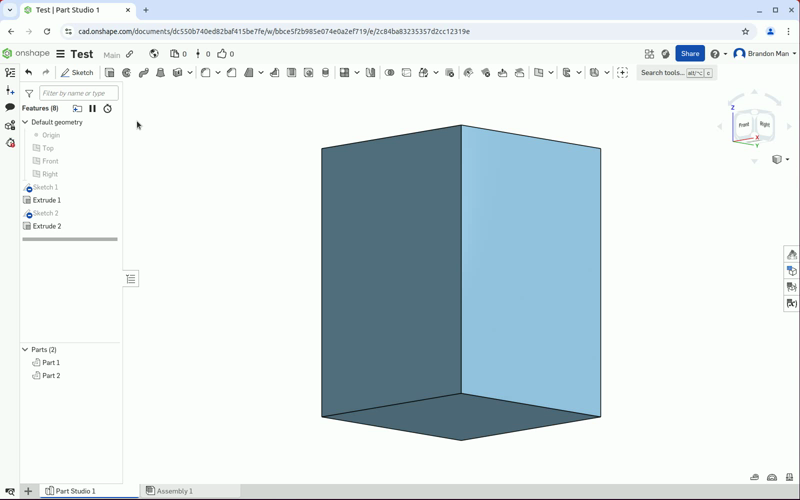
key(down, 3)
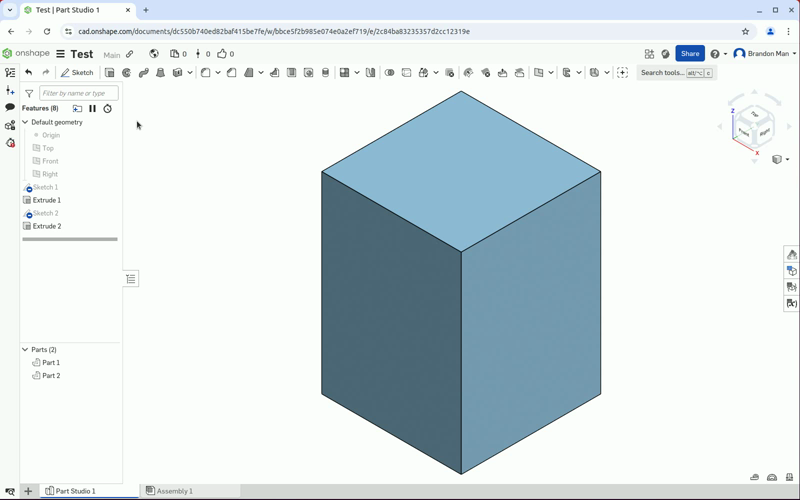
mouse_move(73, 189)
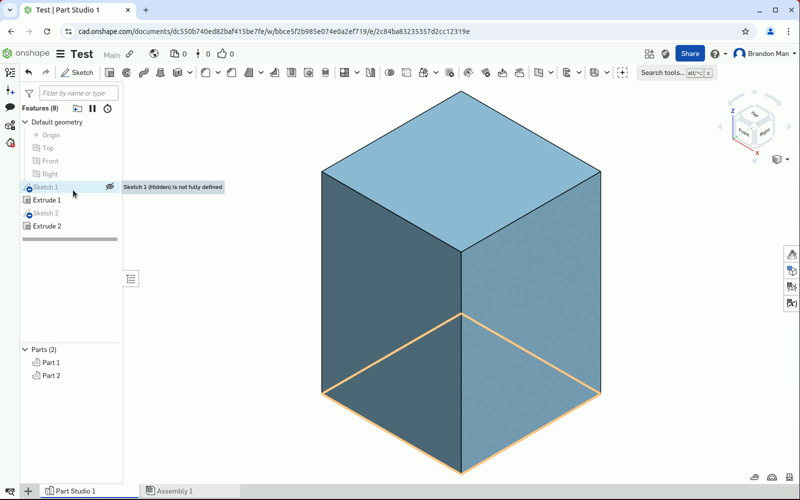
click(73, 189)